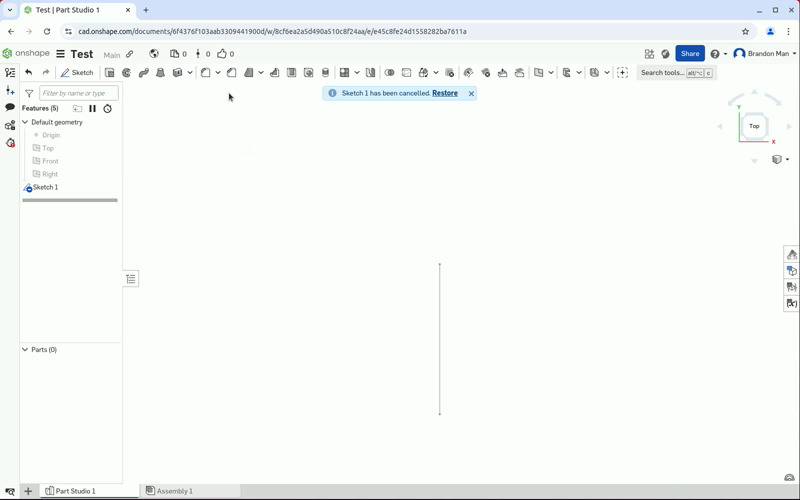
key(shift+h)
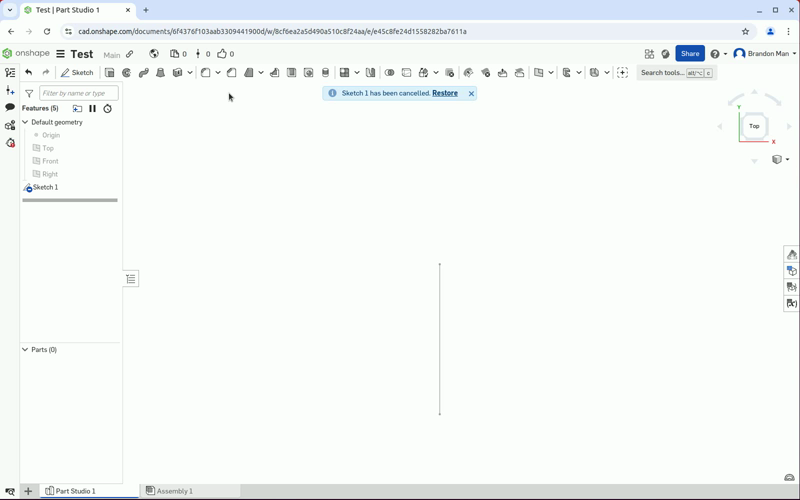
key(shift+s)
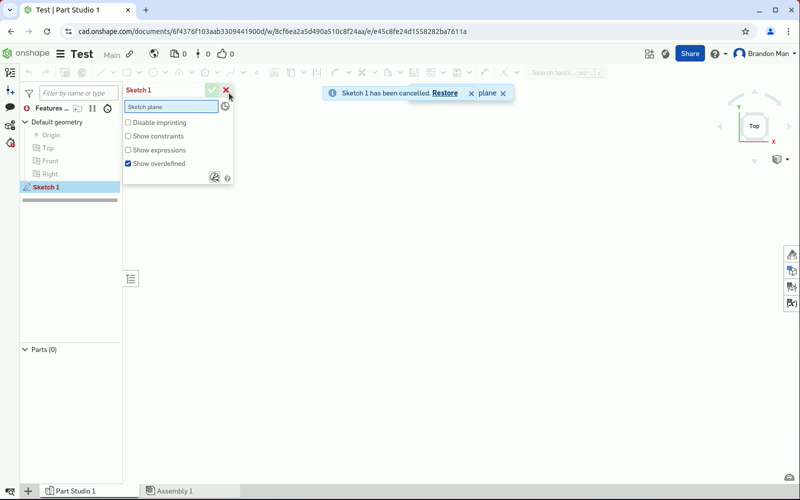
mouse_move(73, 150)
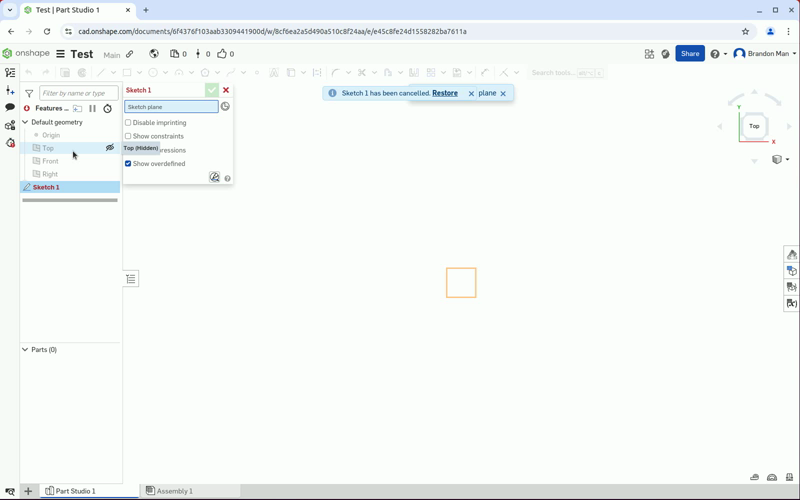
click(73, 150)
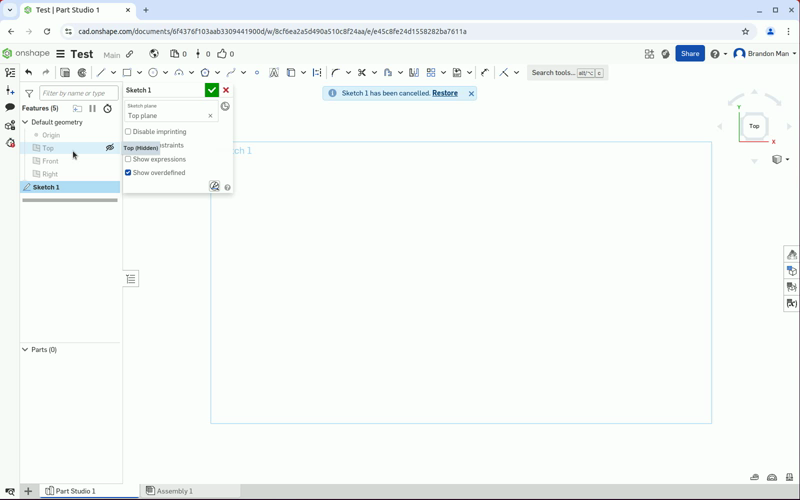
mouse_move(73, 352)
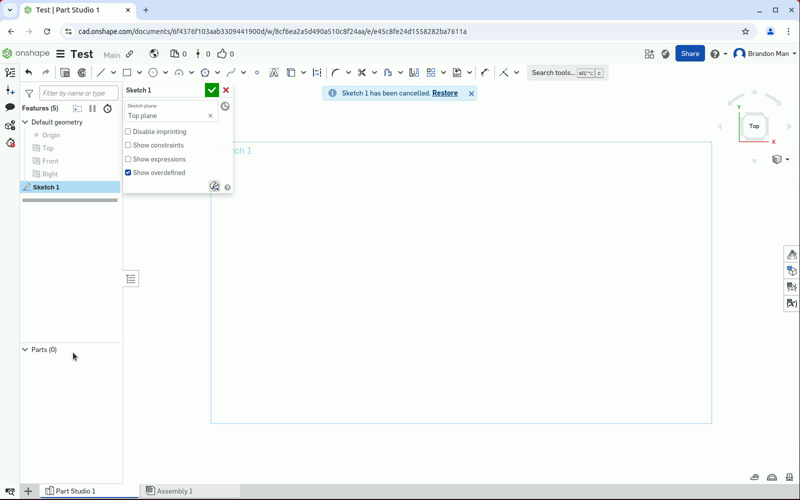
key(y)
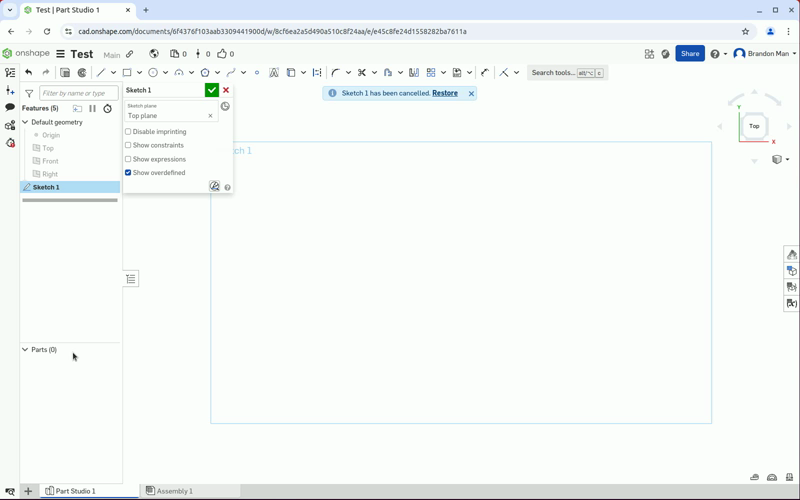
key(l)
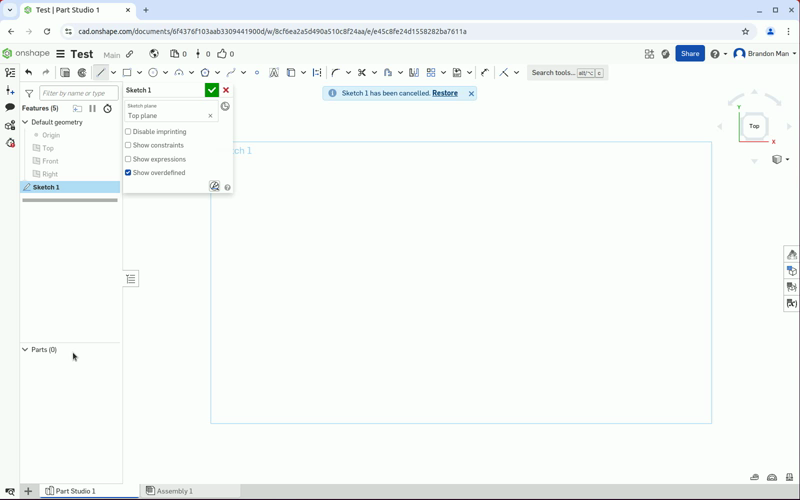
key_down(shift)
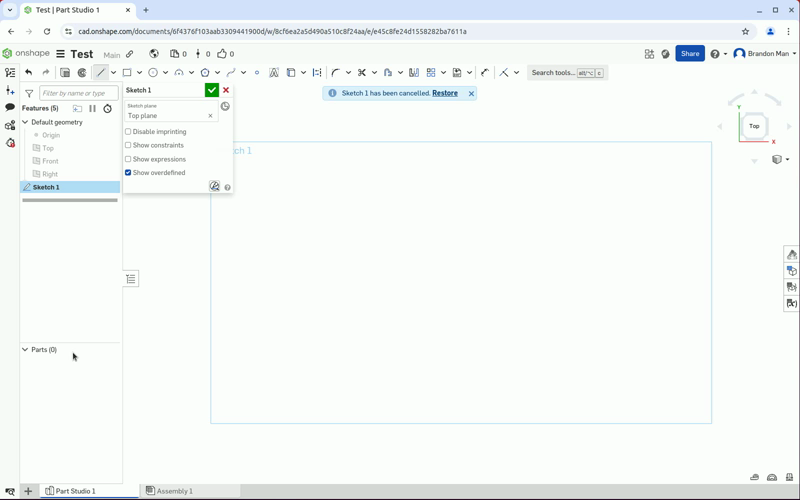
mouse_move(425, 314)
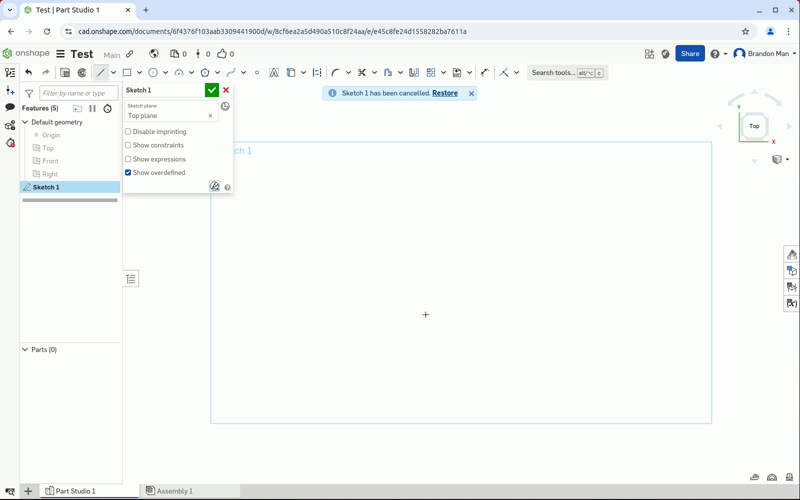
click(425, 314)
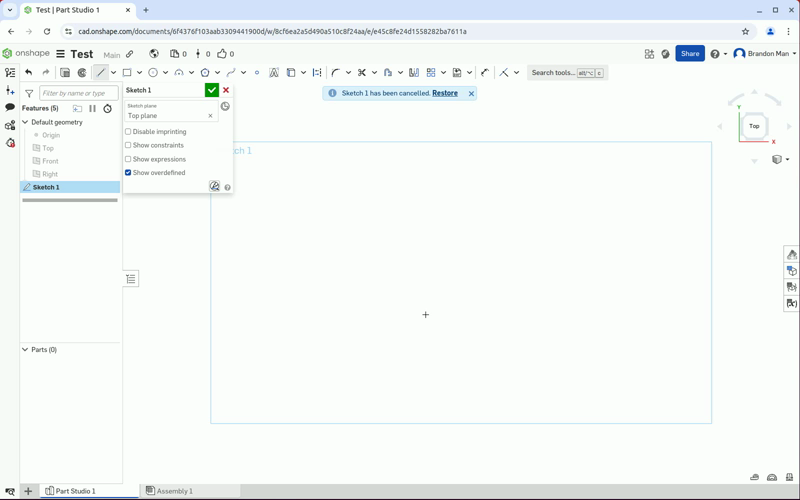
key_up(shift)
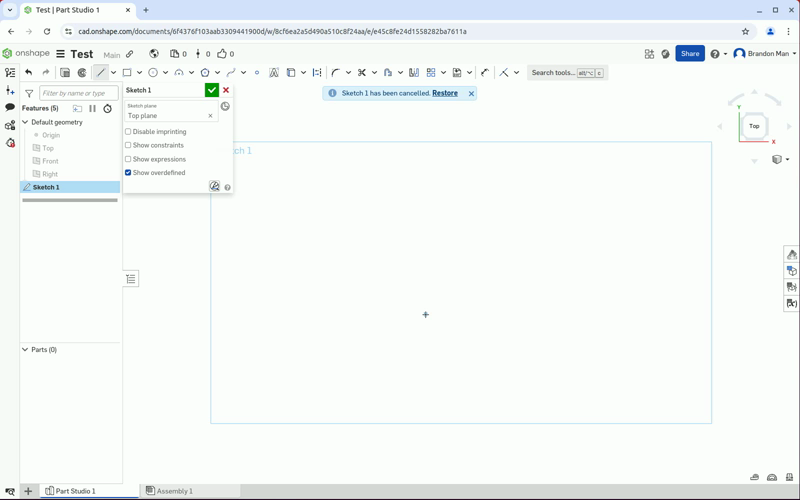
key_down(shift)
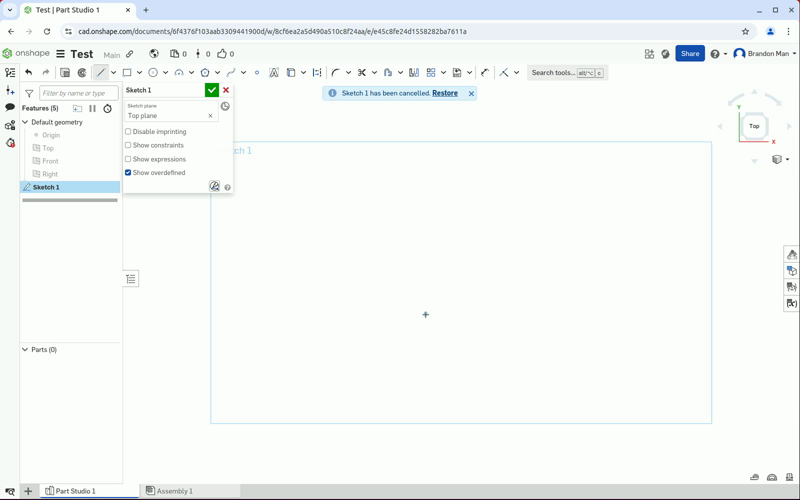
mouse_move(455, 314)
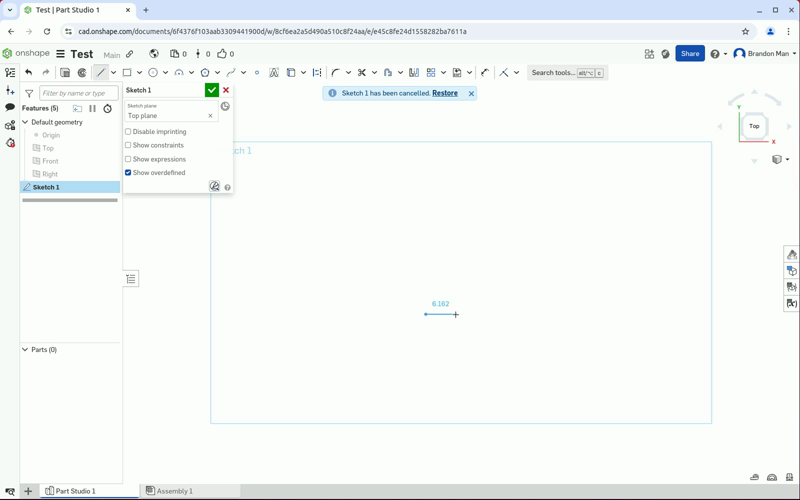
mouse_move(444, 314)
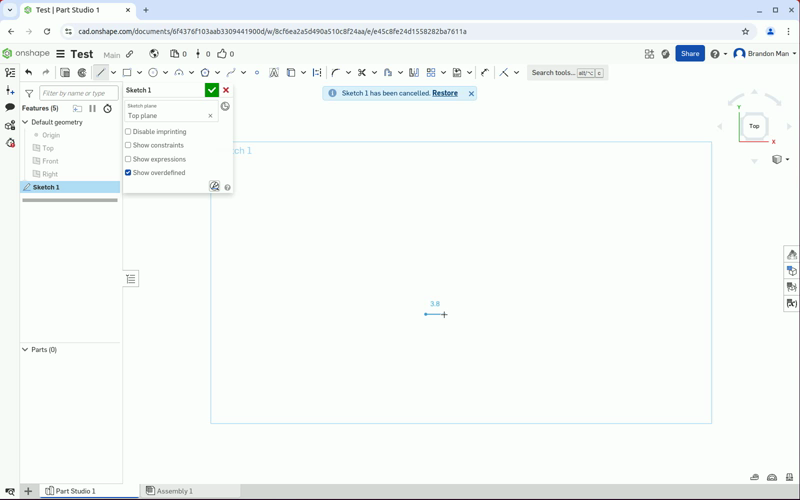
click(444, 314)
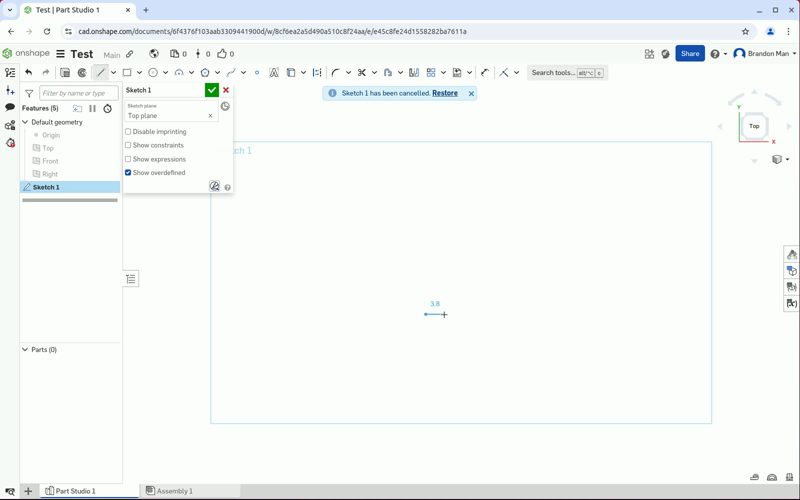
key_up(shift)
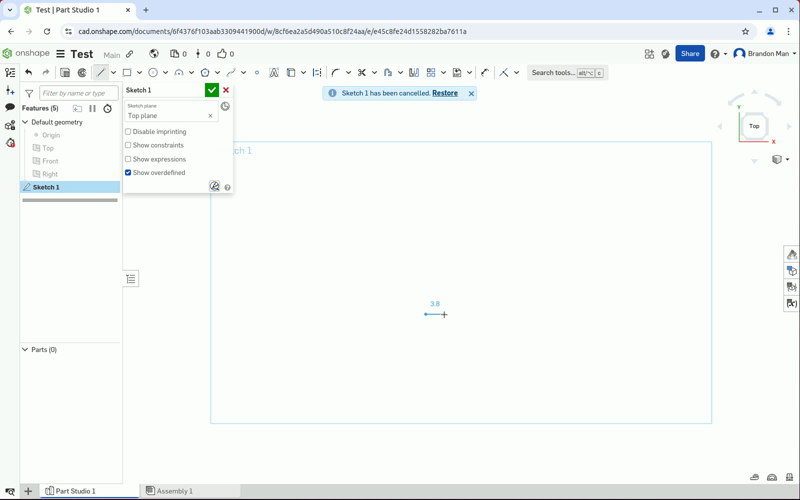
key_down(shift)
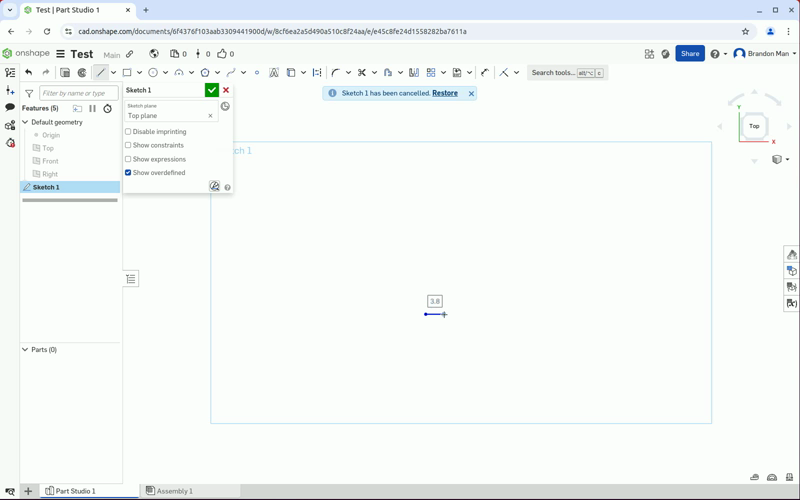
mouse_move(474, 314)
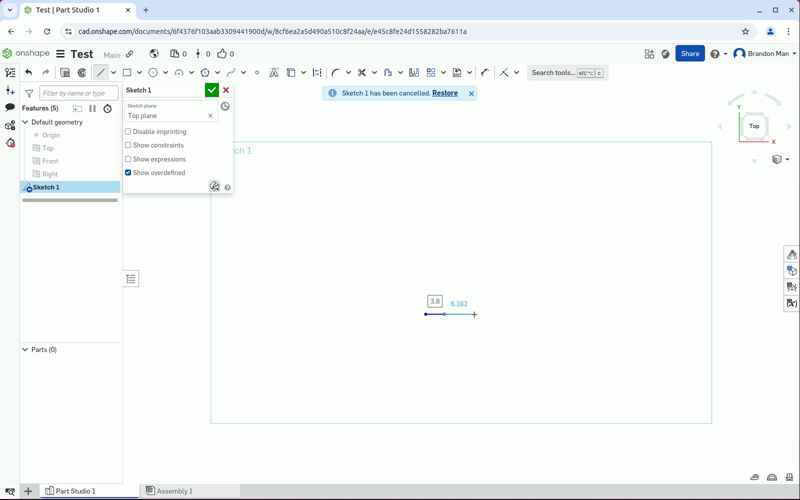
mouse_move(444, 298)
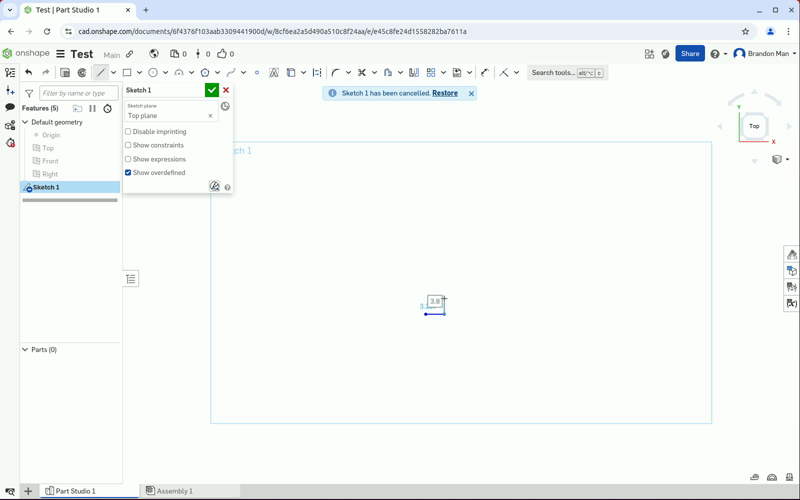
click(444, 298)
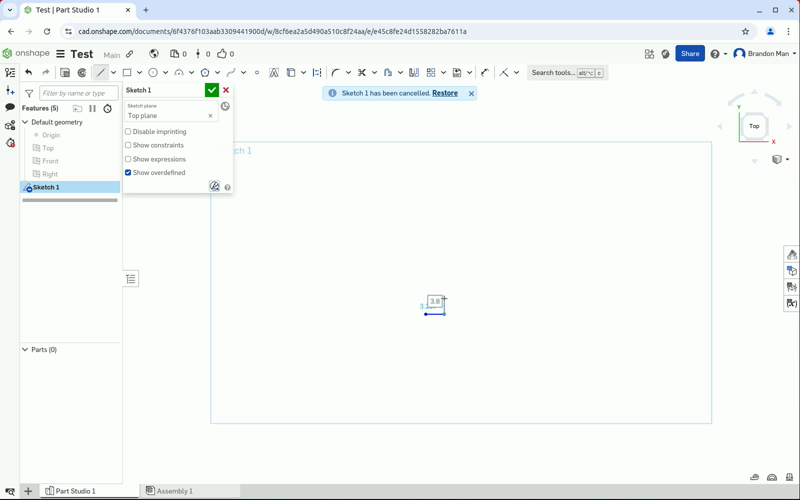
key_up(shift)
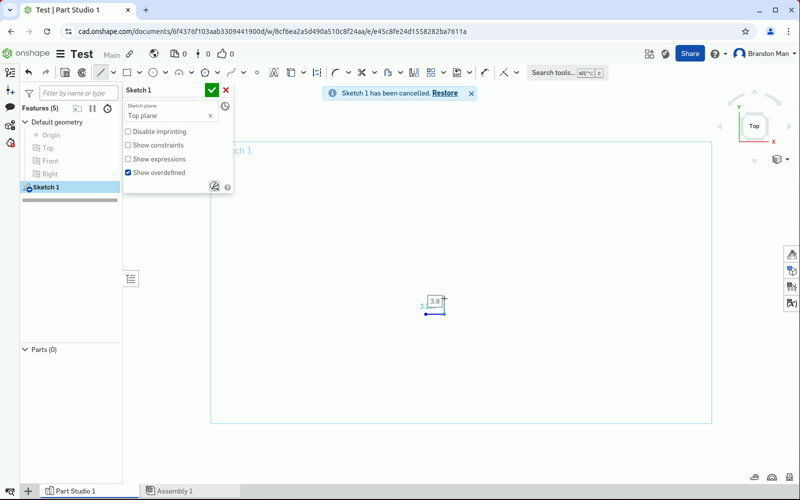
key_down(shift)
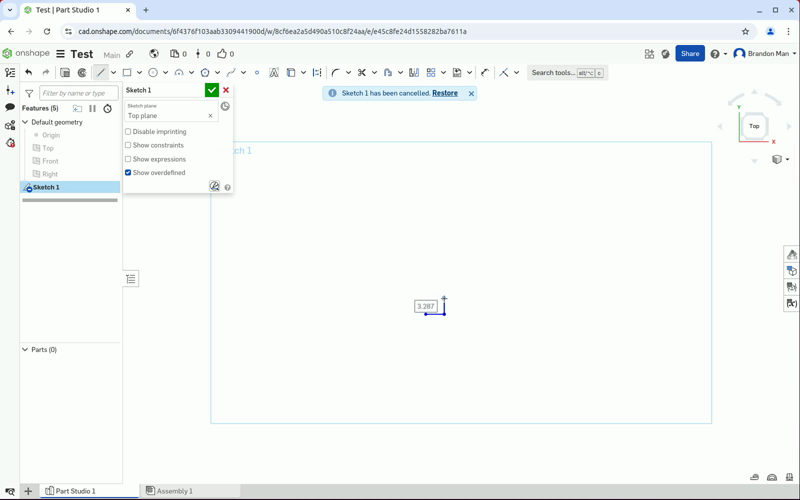
mouse_move(474, 298)
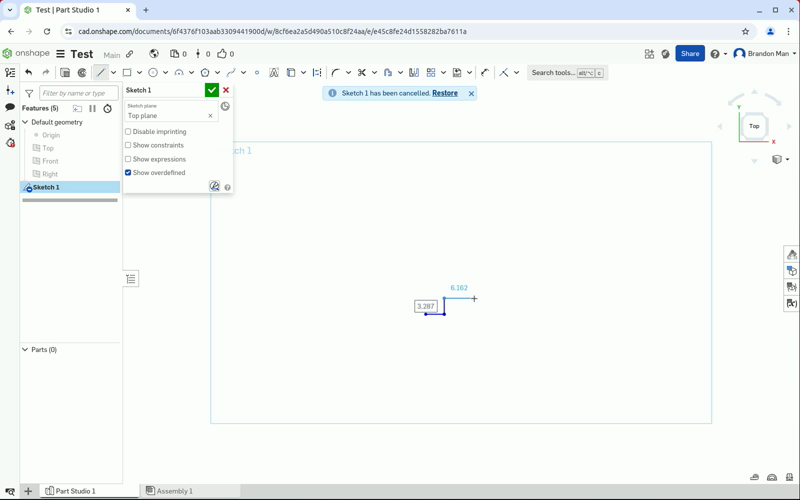
mouse_move(461, 298)
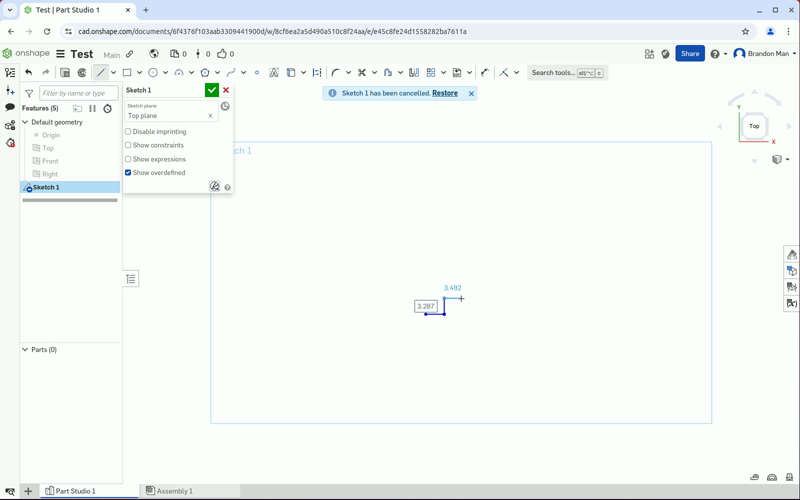
click(461, 298)
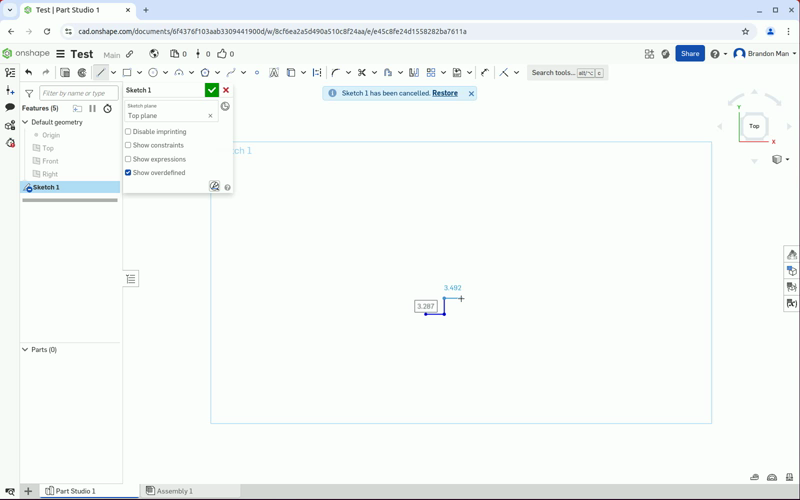
key_up(shift)
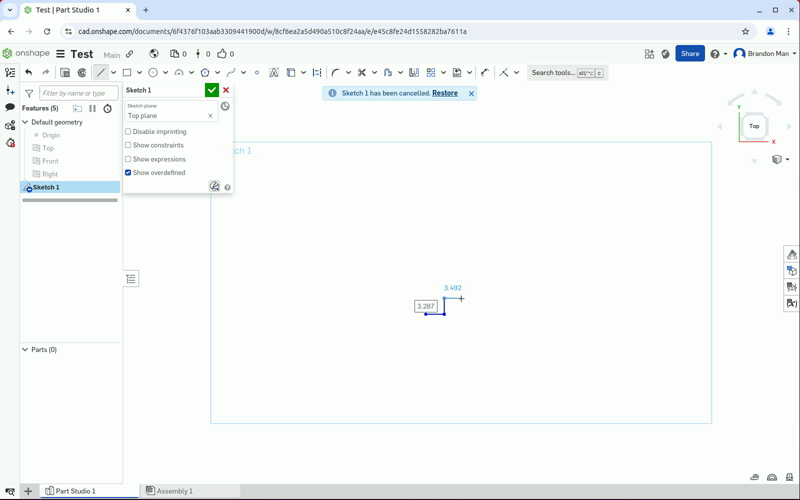
key_down(shift)
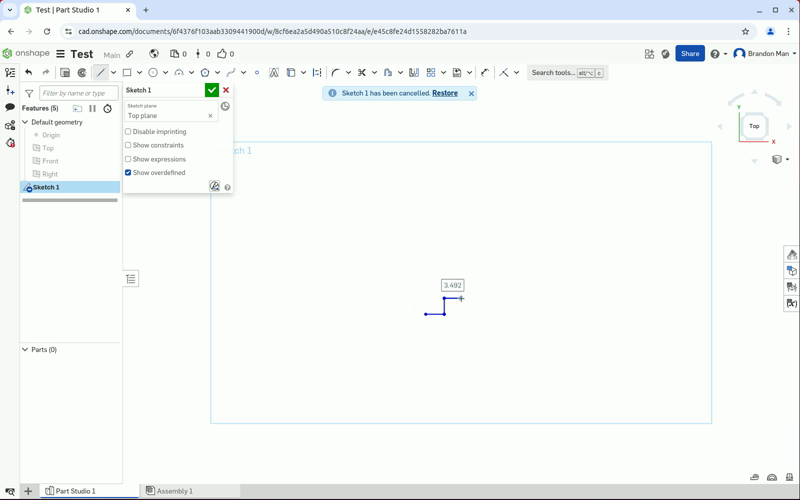
mouse_move(491, 298)
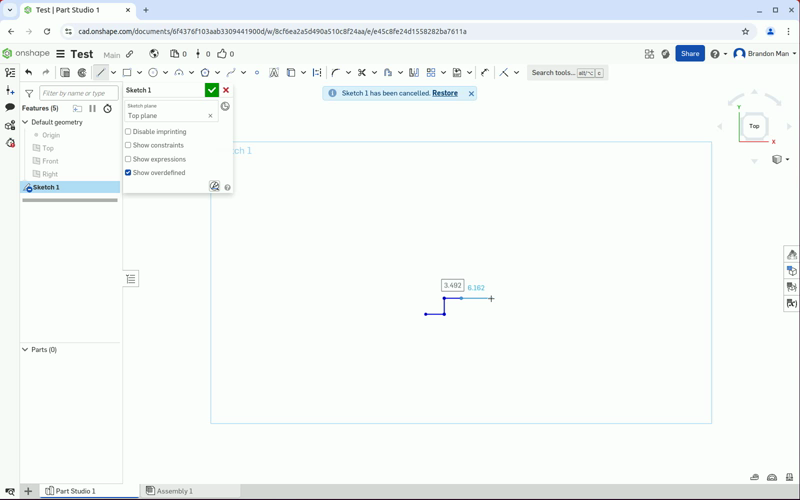
mouse_move(477, 298)
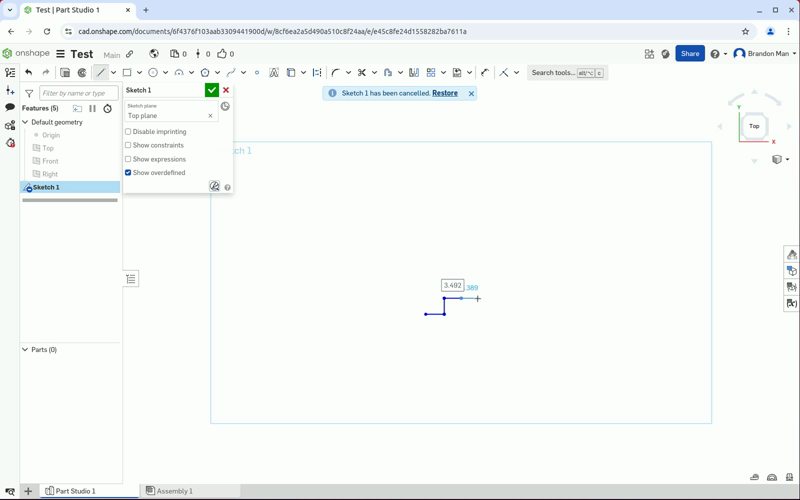
click(477, 298)
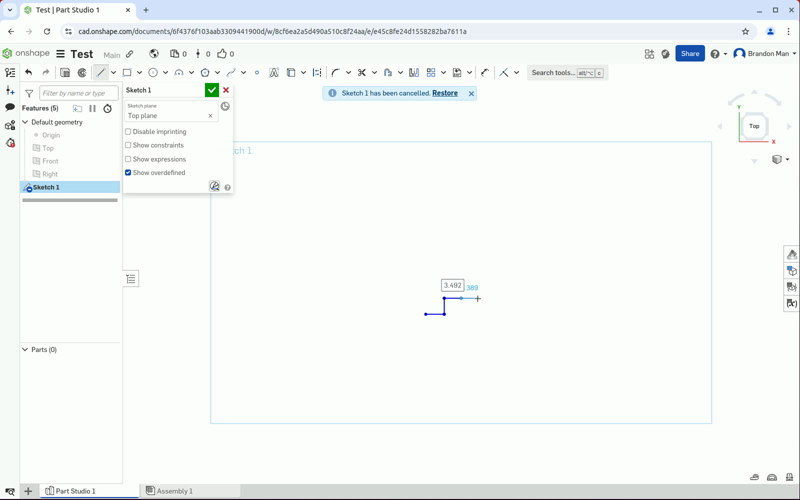
key_up(shift)
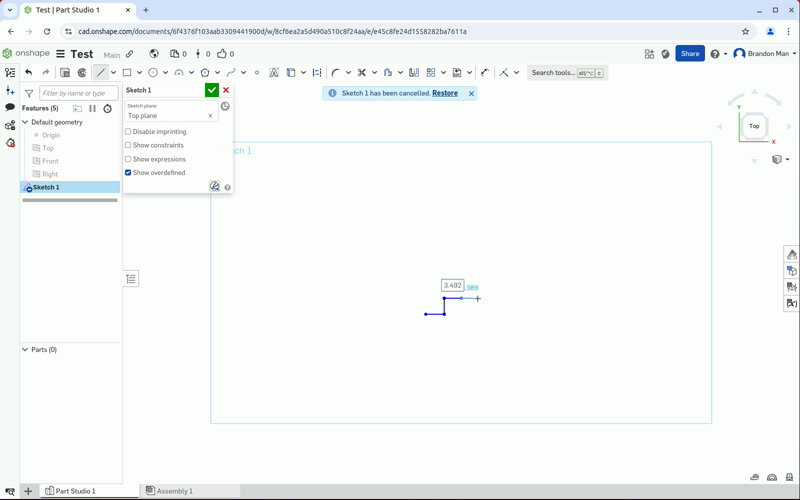
key_down(shift)
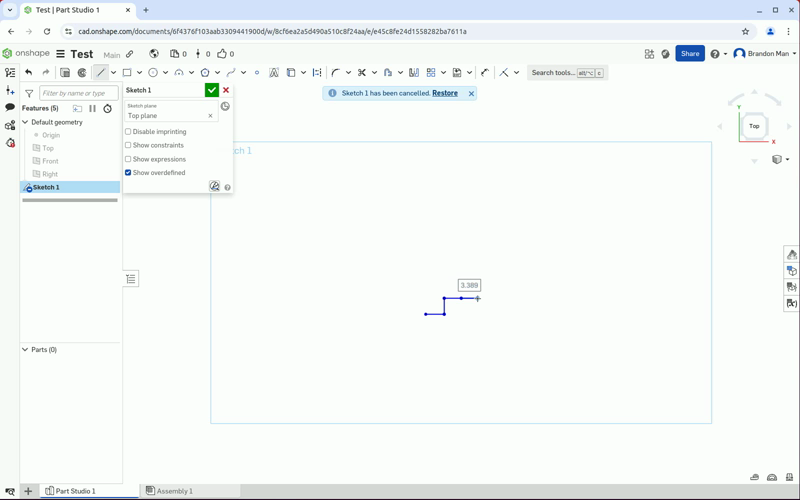
mouse_move(507, 298)
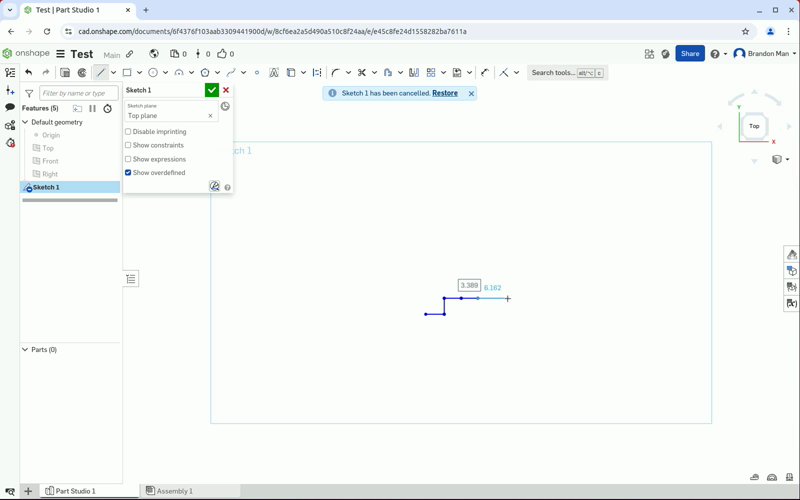
mouse_move(477, 314)
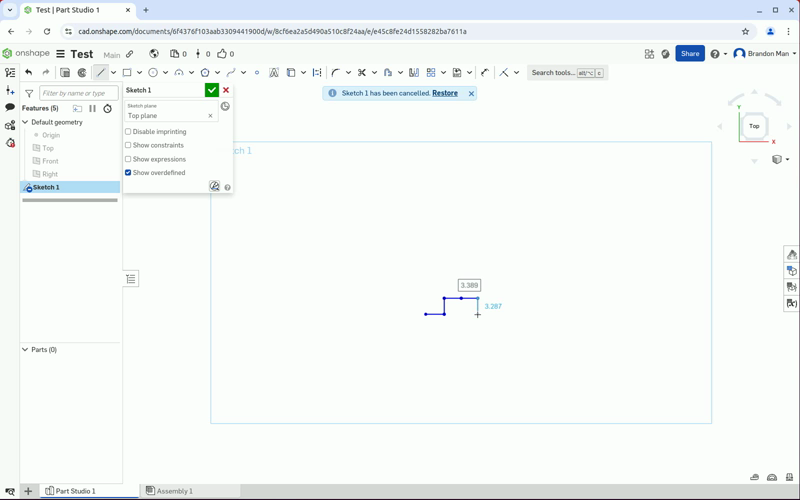
click(477, 314)
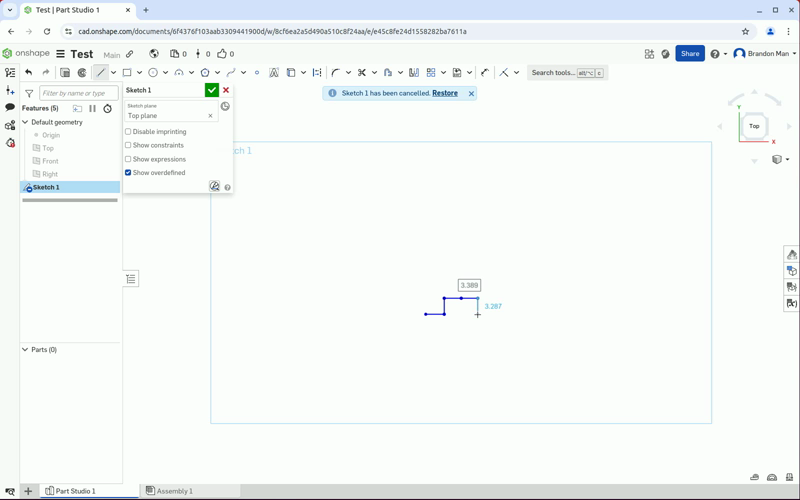
key_up(shift)
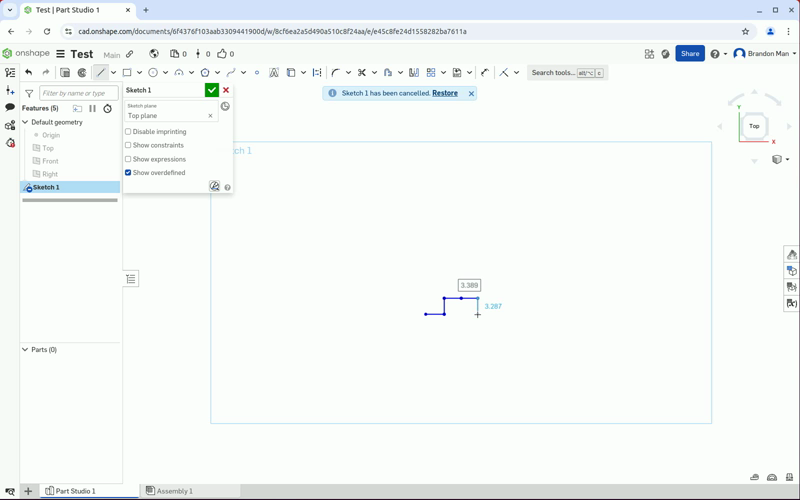
key_down(shift)
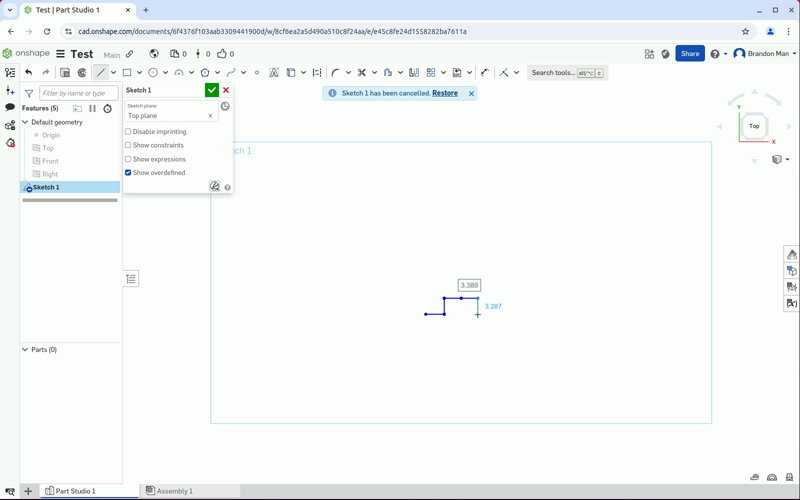
mouse_move(507, 314)
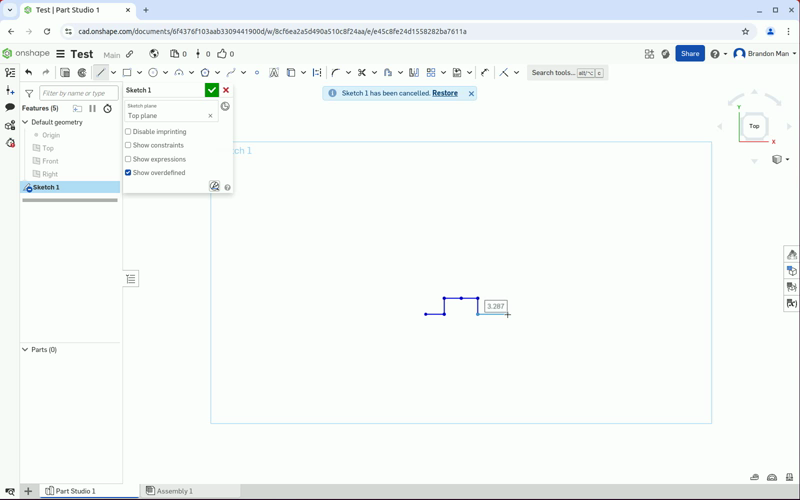
mouse_move(496, 314)
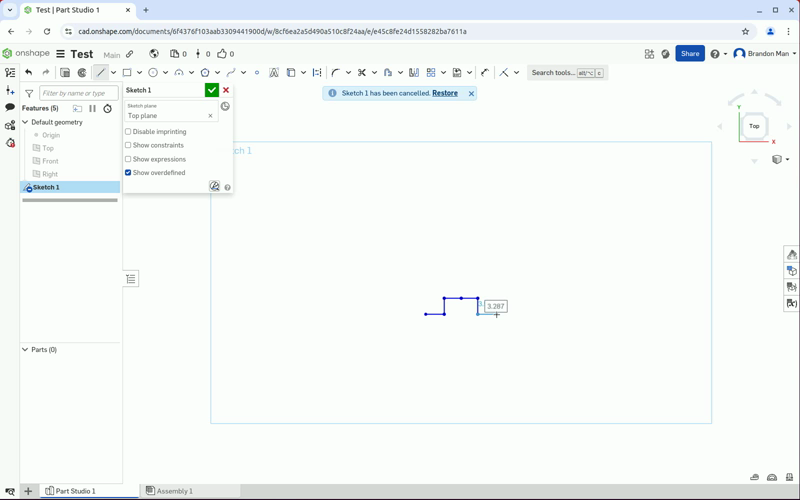
click(496, 314)
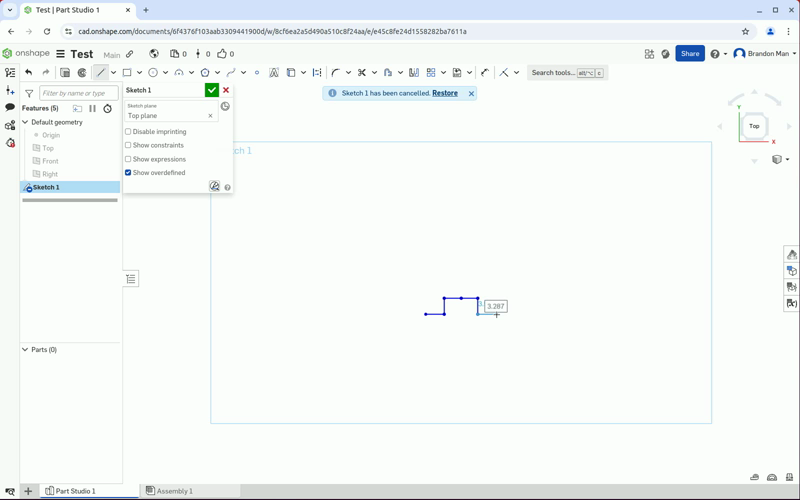
key_up(shift)
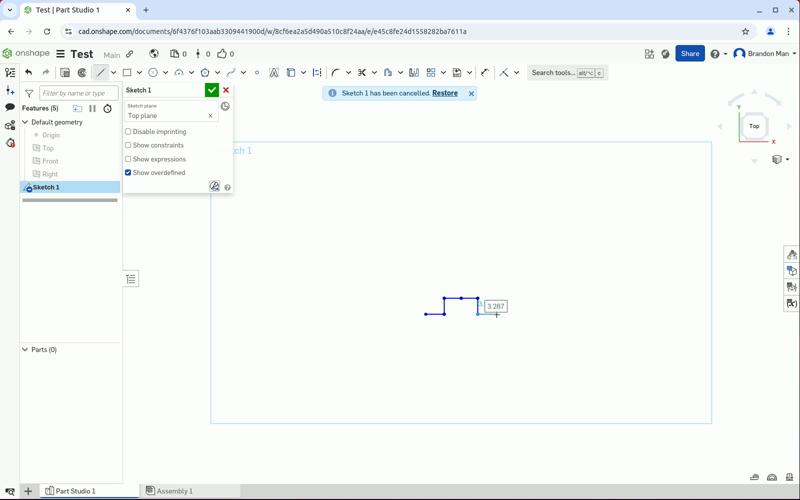
key_down(shift)
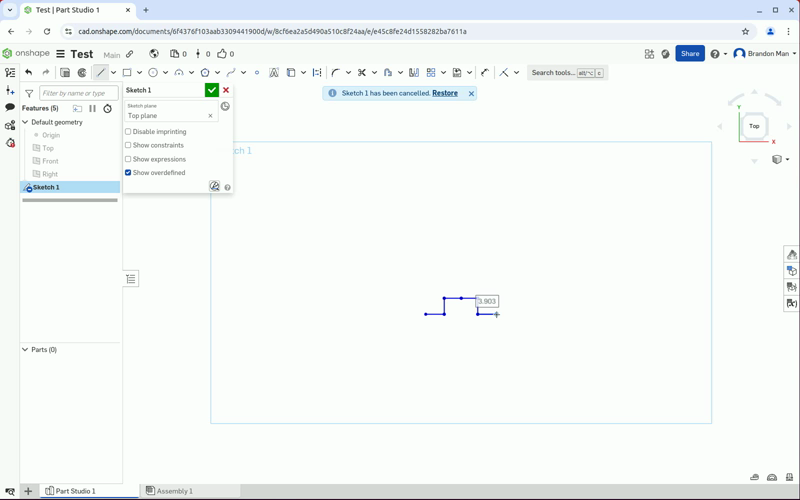
mouse_move(496, 252)
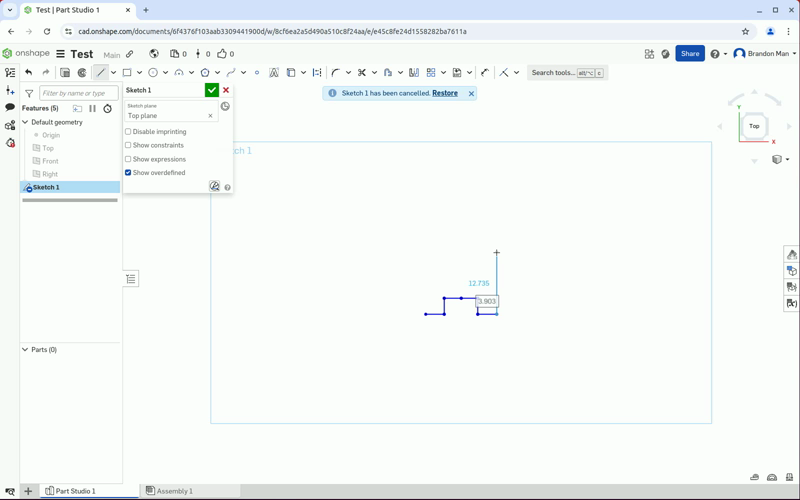
click(496, 252)
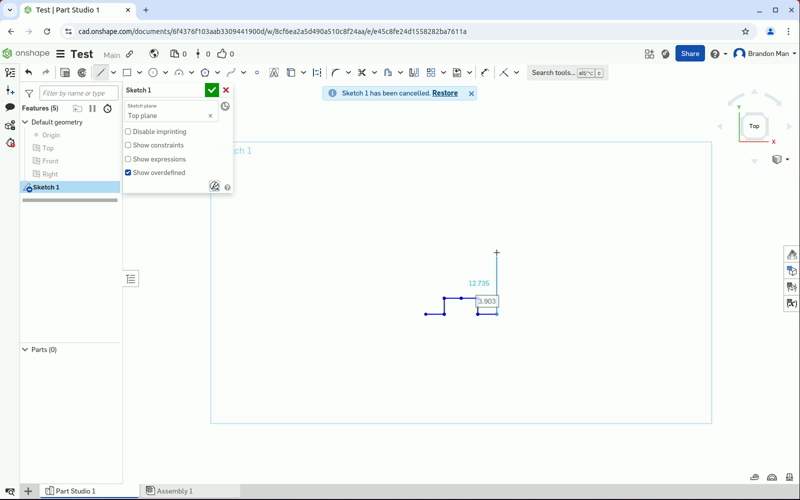
key_up(shift)
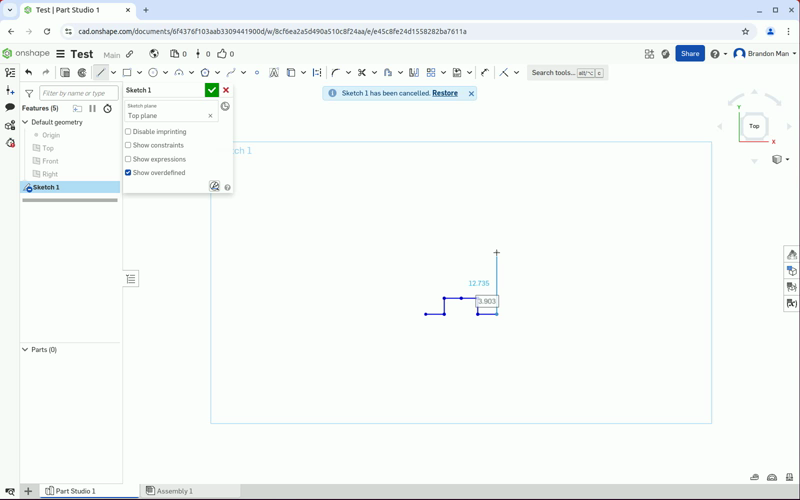
key_down(shift)
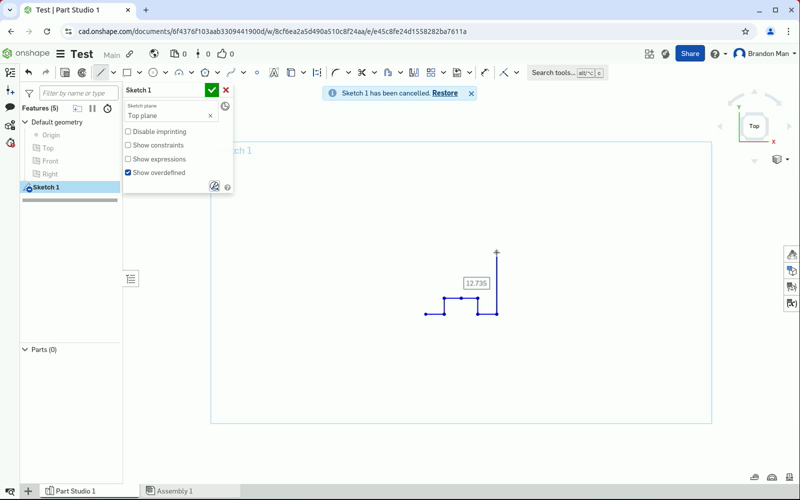
mouse_move(425, 252)
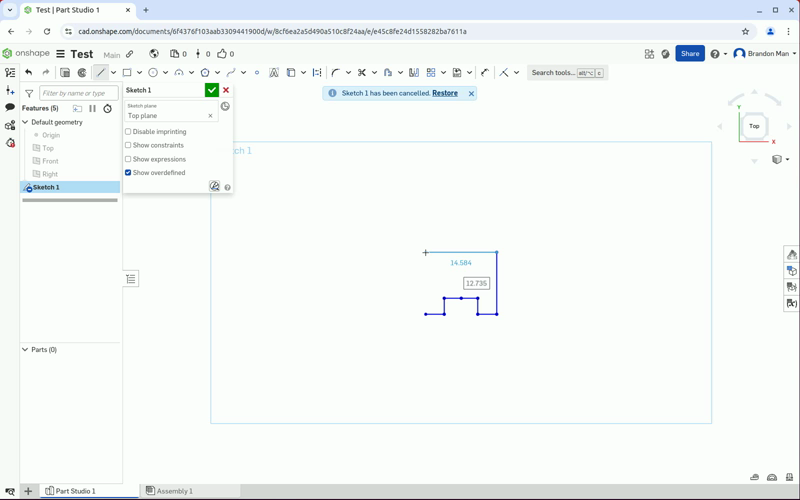
click(425, 252)
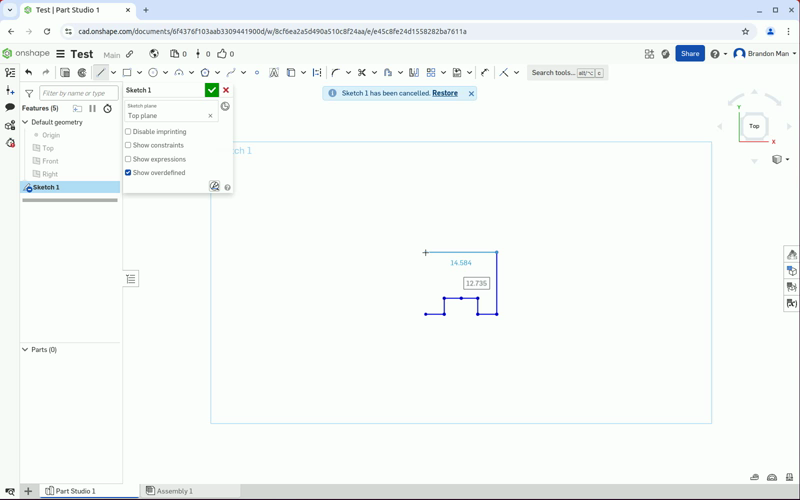
key_up(shift)
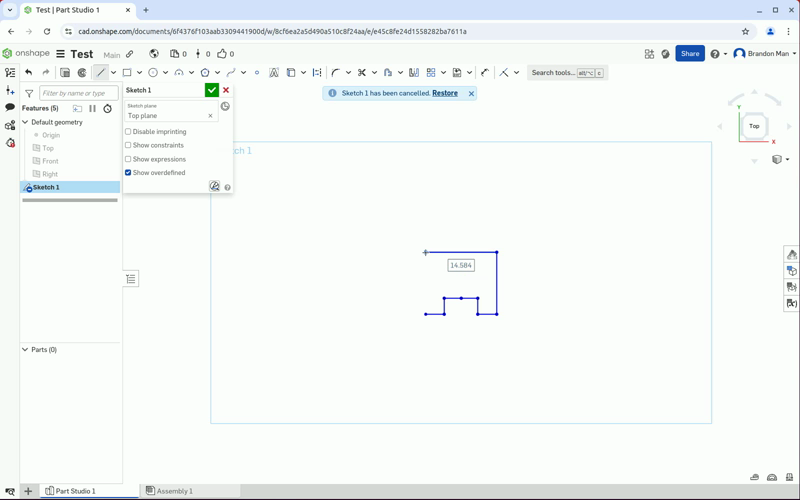
key_down(shift)
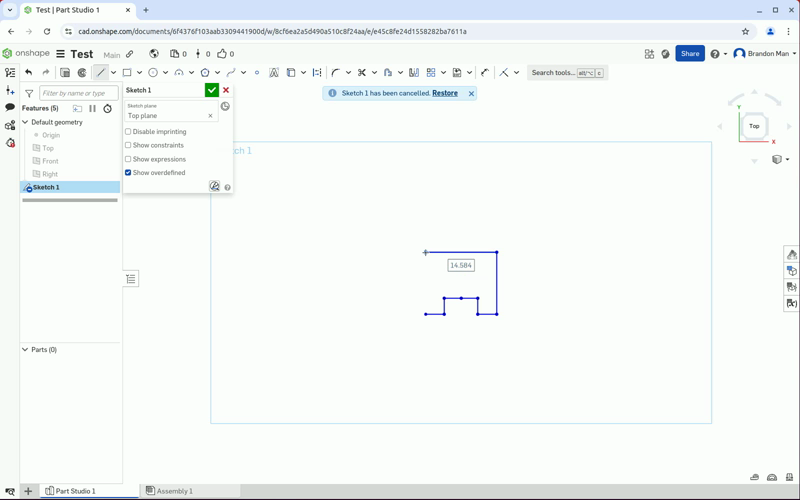
mouse_move(425, 314)
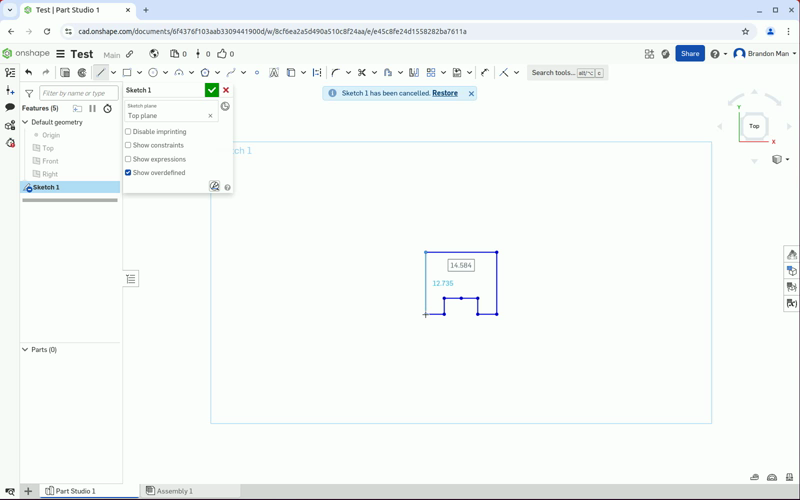
key_up(shift)
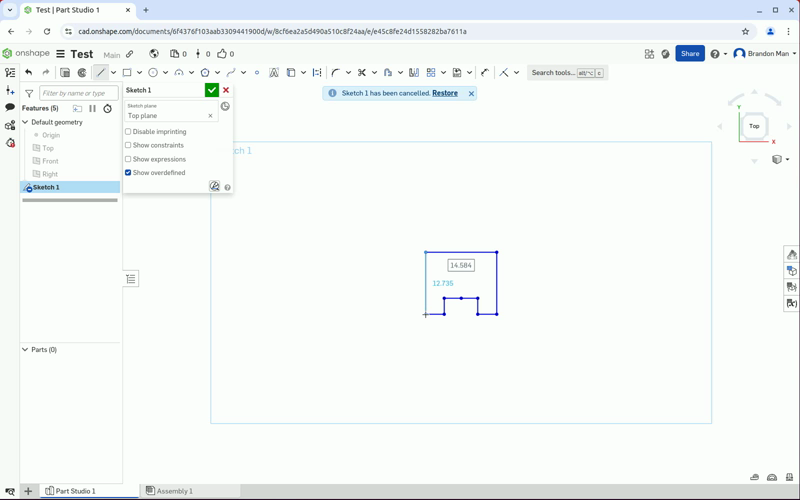
click(425, 314)
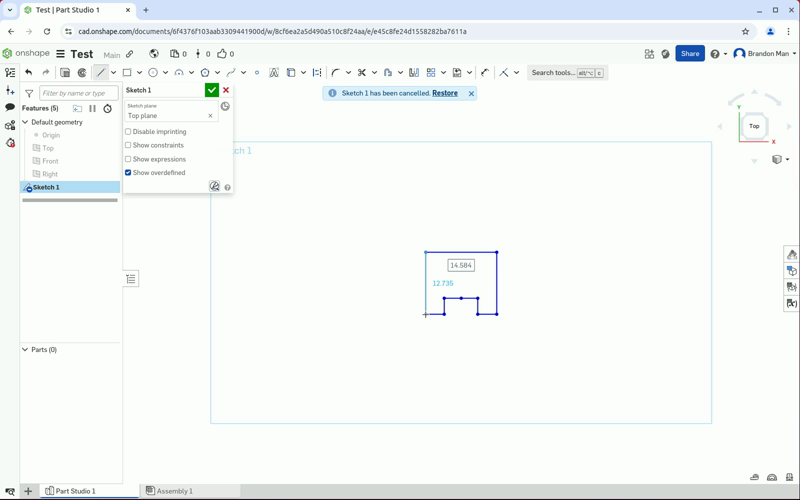
key(esc)
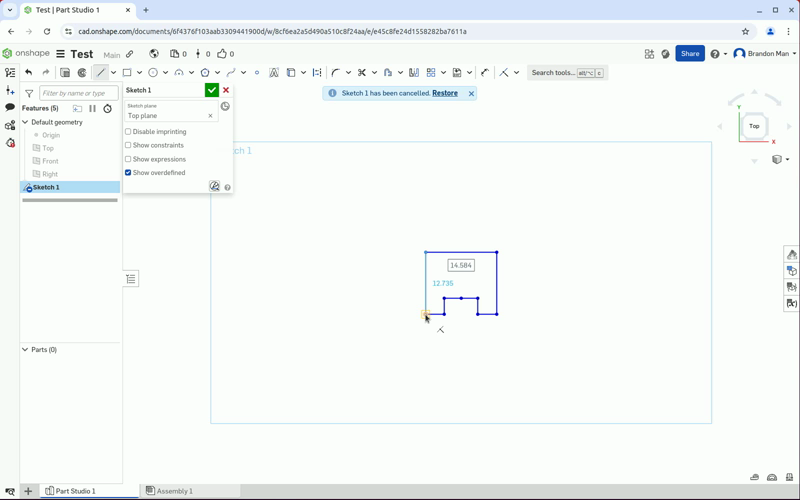
mouse_move(443, 270)
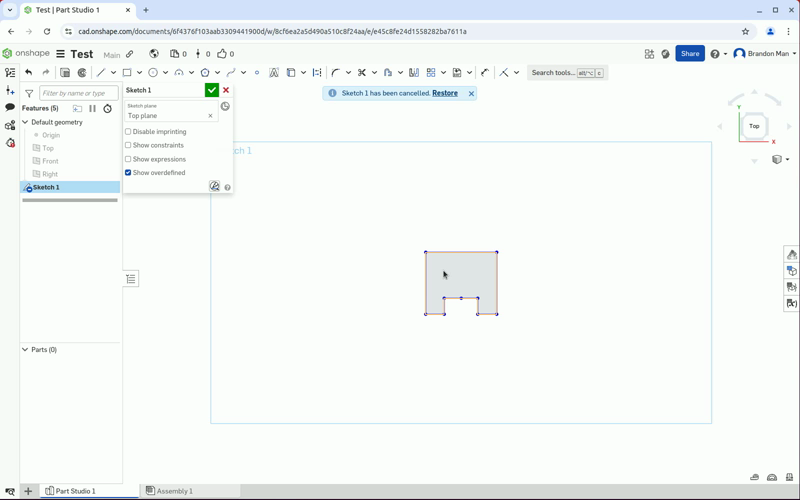
click(443, 270)
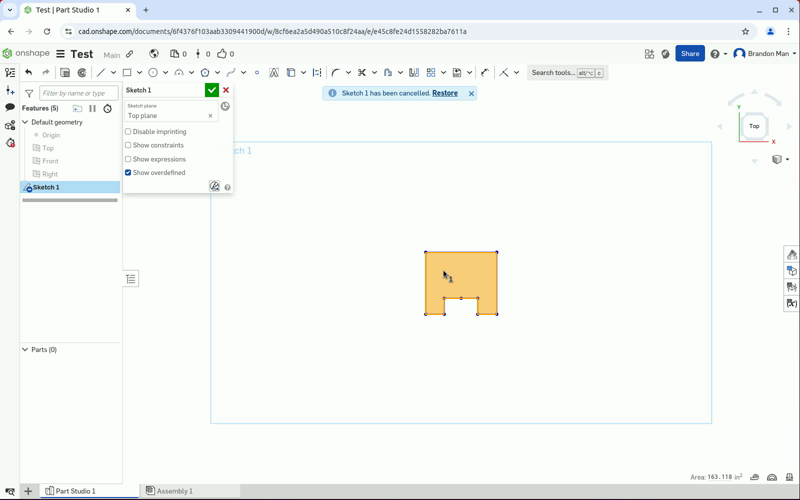
mouse_move(73, 352)
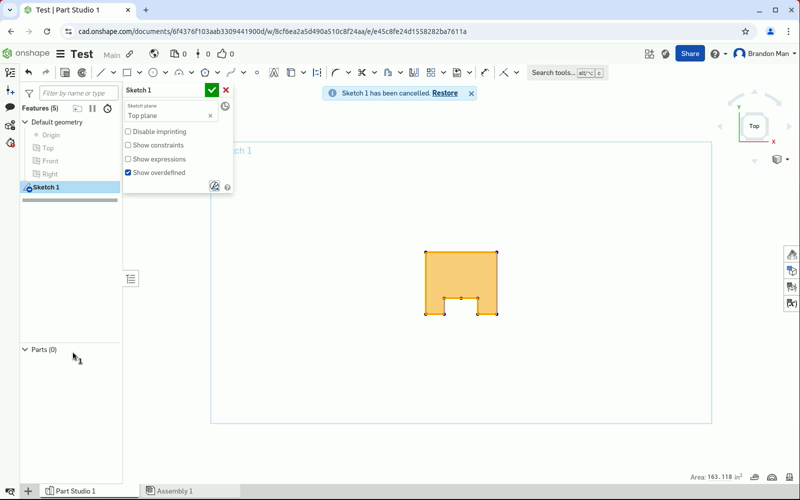
key(shift+y)
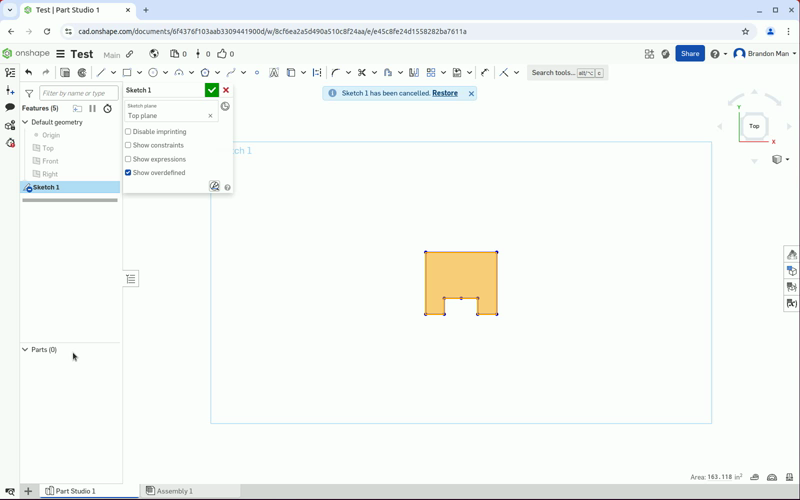
key(shift+e)
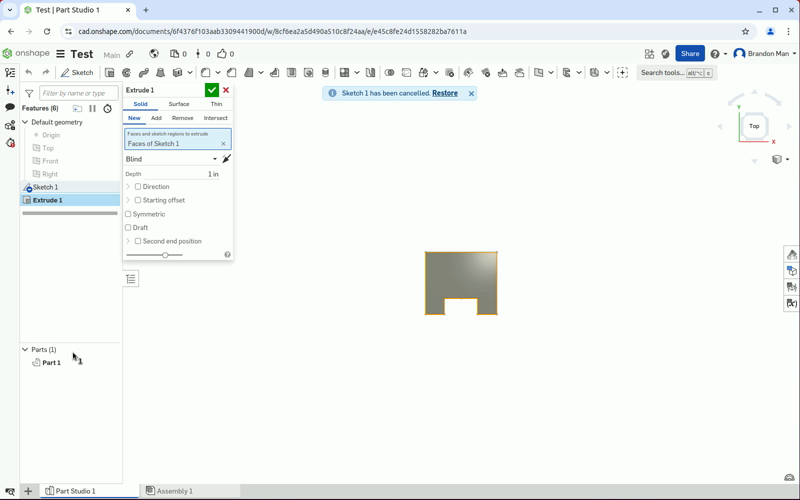
mouse_move(143, 106)
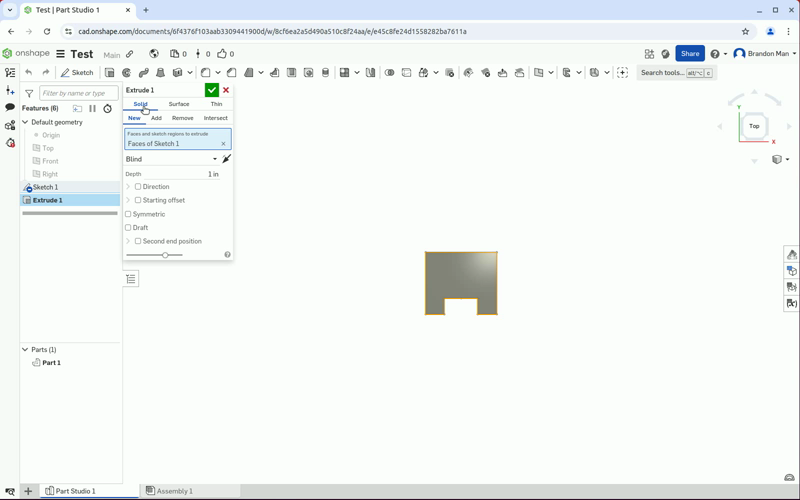
click(143, 106)
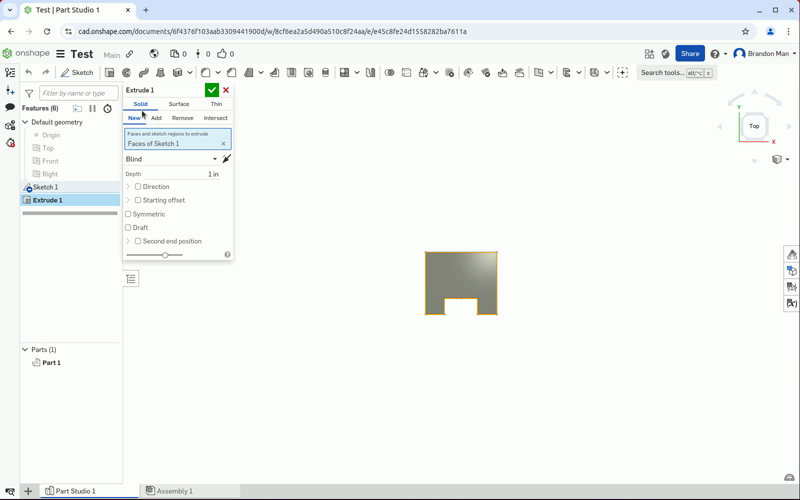
mouse_move(137, 120)
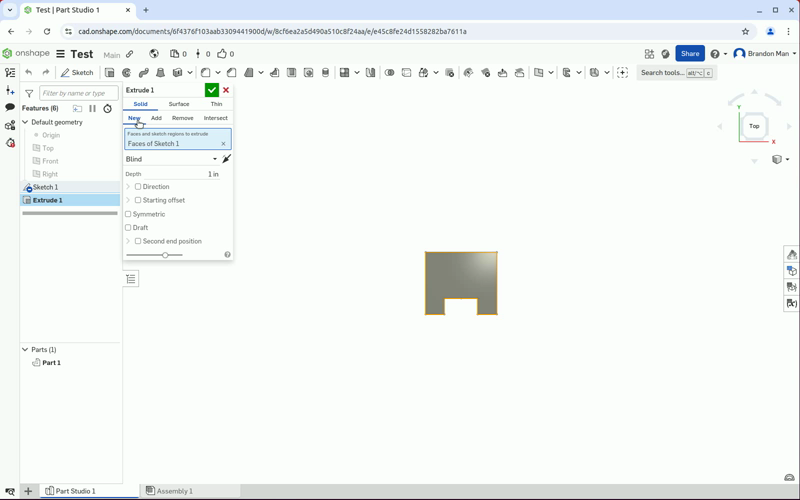
click(137, 120)
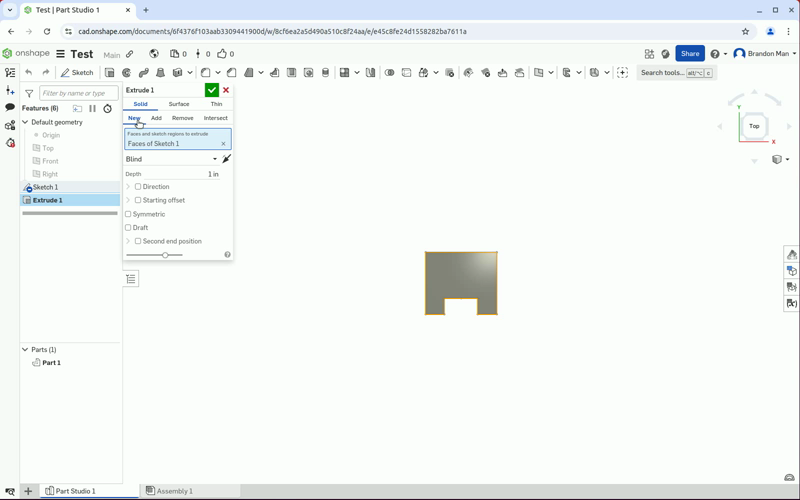
key(tab, 4)
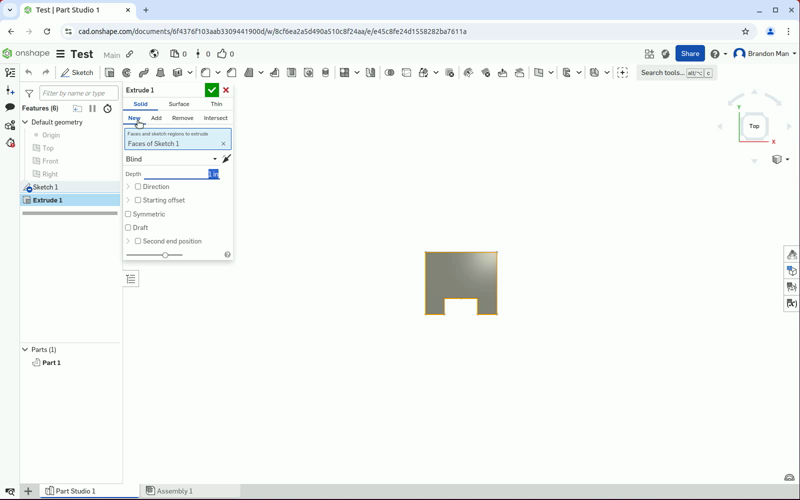
text(23.108)
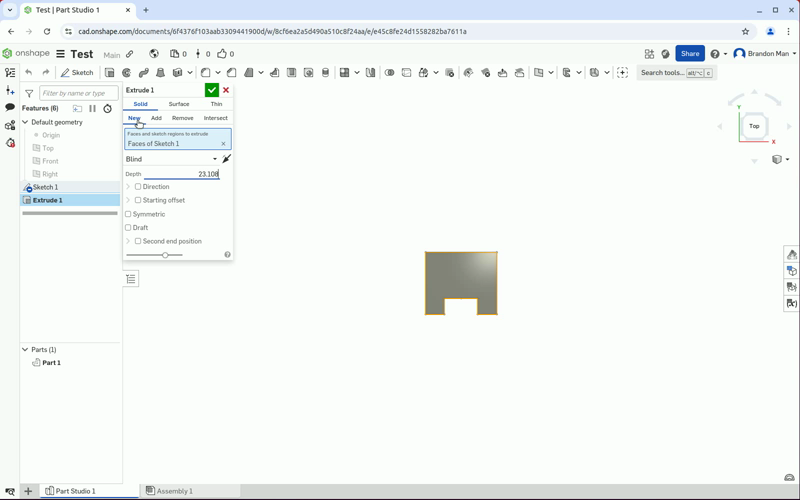
key(enter)
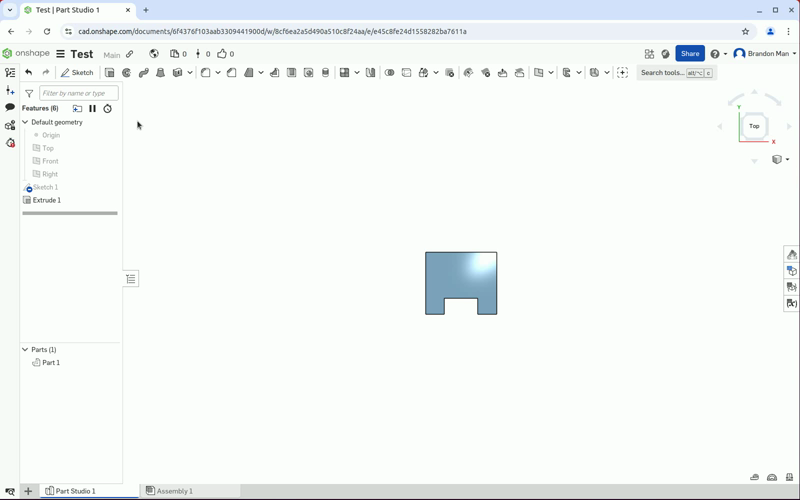
key(shift+h)
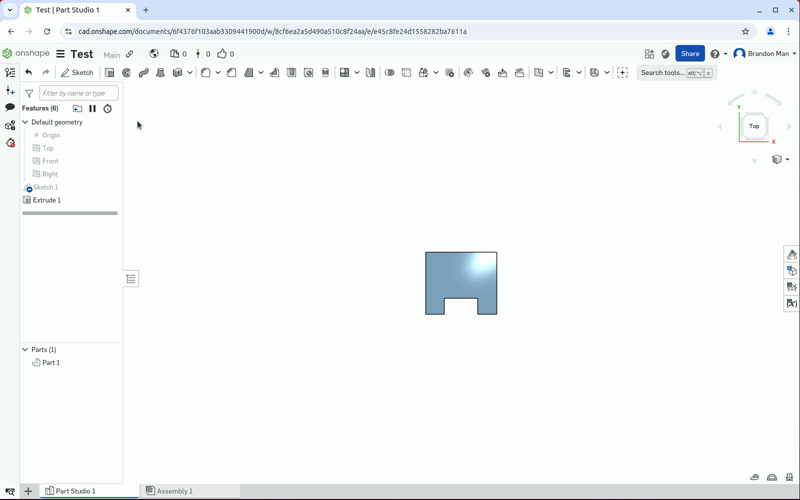
key(shift+h)
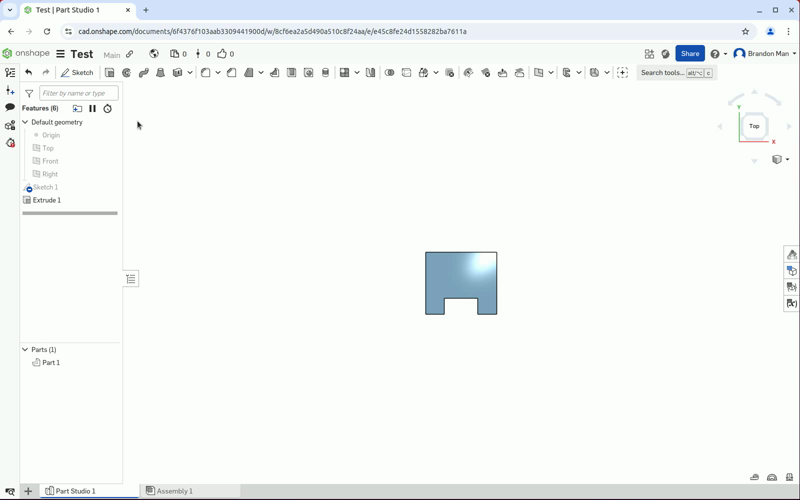
mouse_move(73, 189)
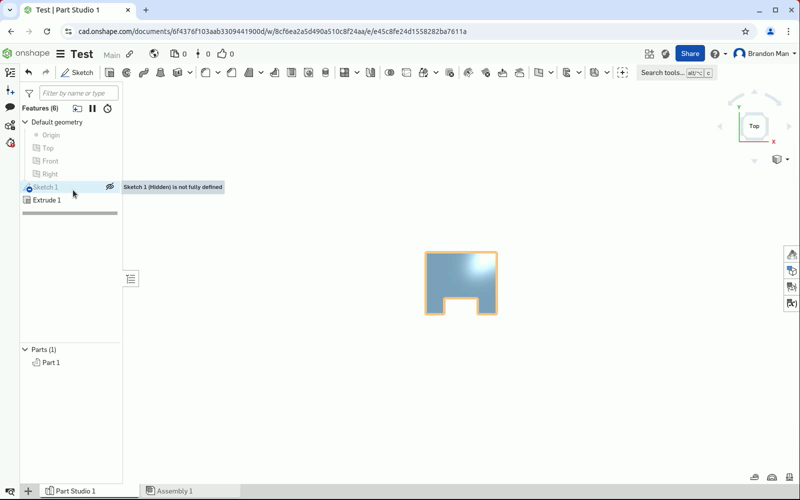
click(73, 189)
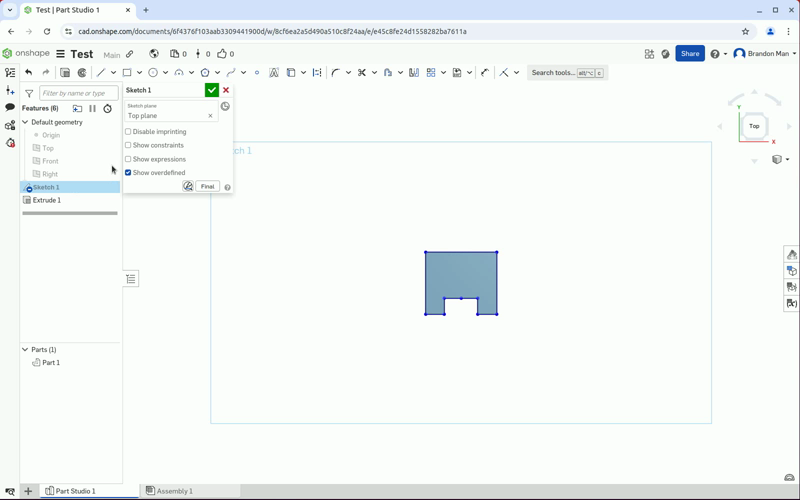
mouse_move(229, 92)
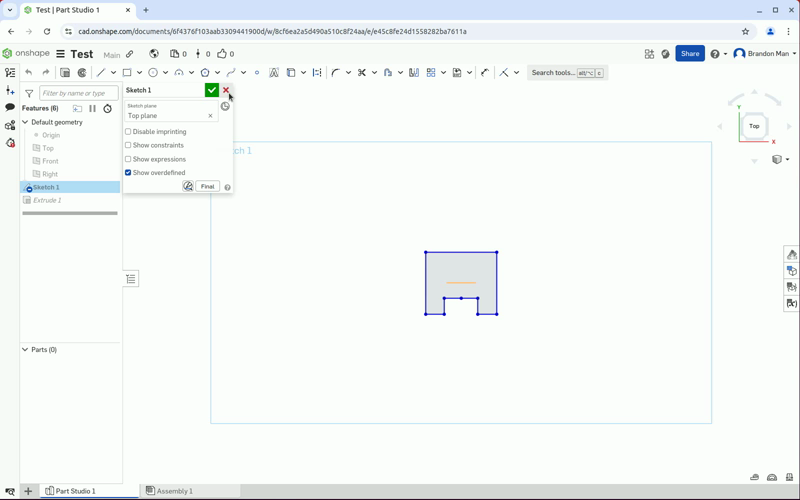
click(229, 92)
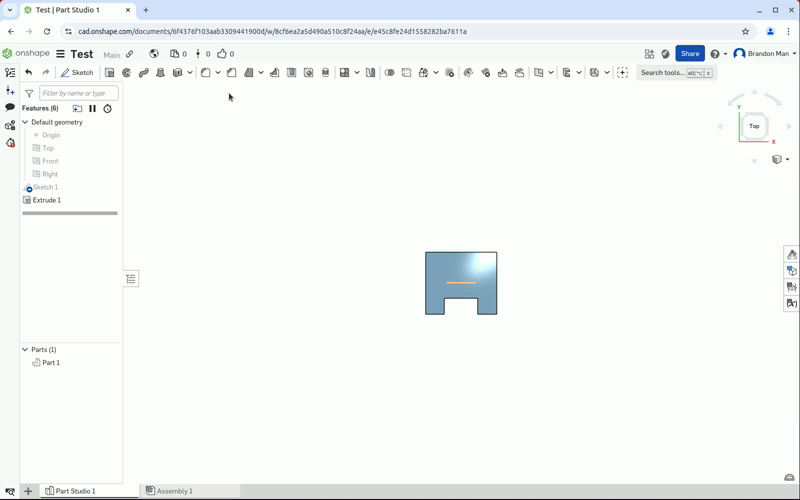
mouse_move(73, 352)
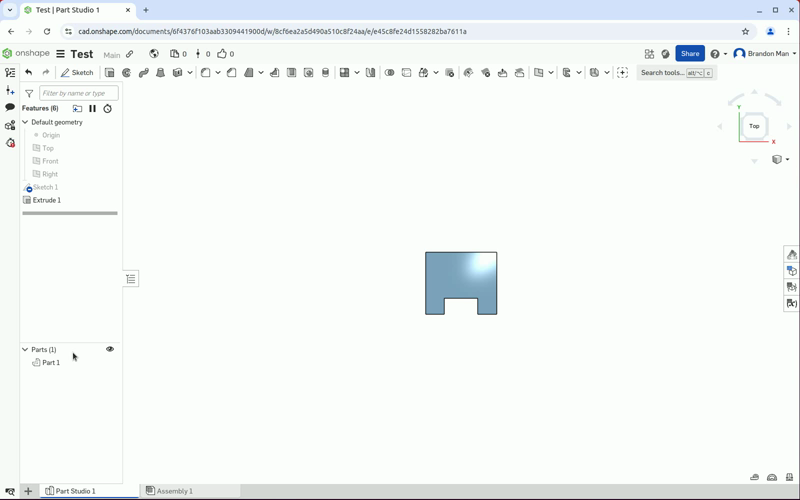
key(y)
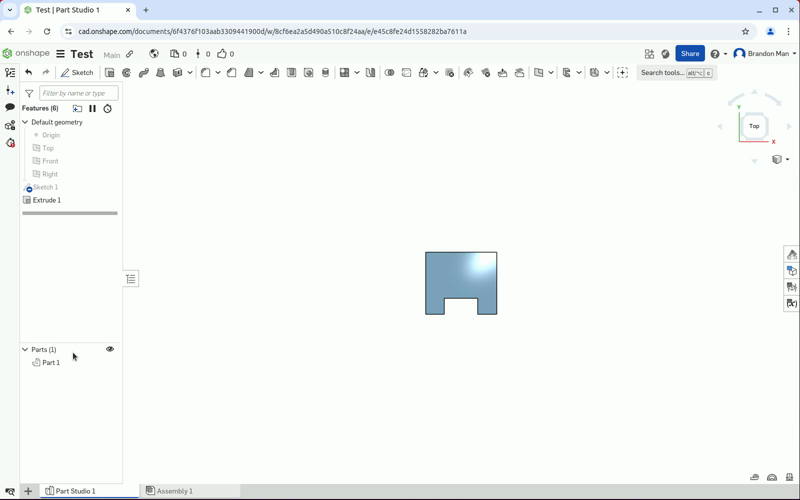
key(shift+p)
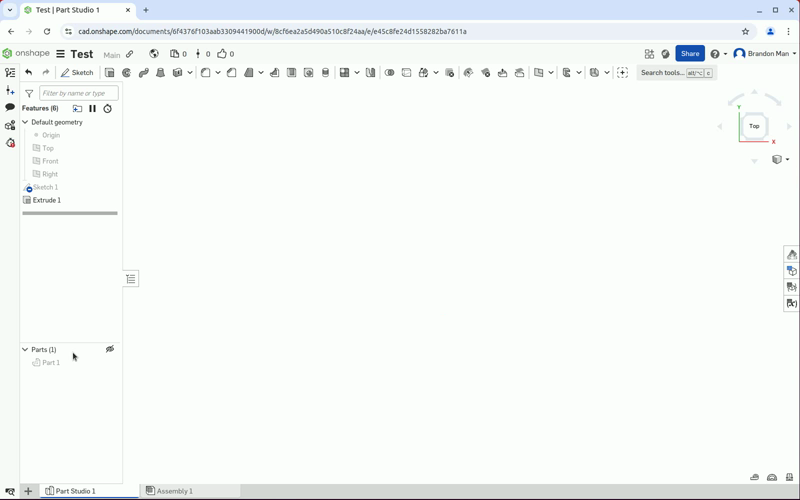
key(space)
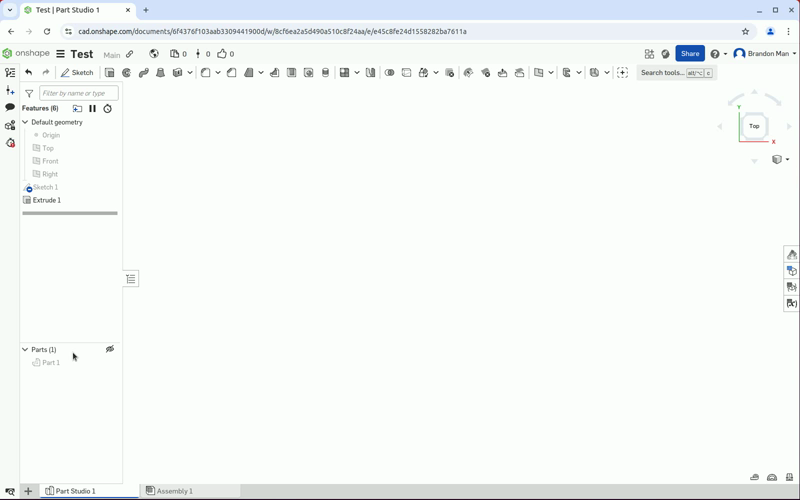
key_down(shift)
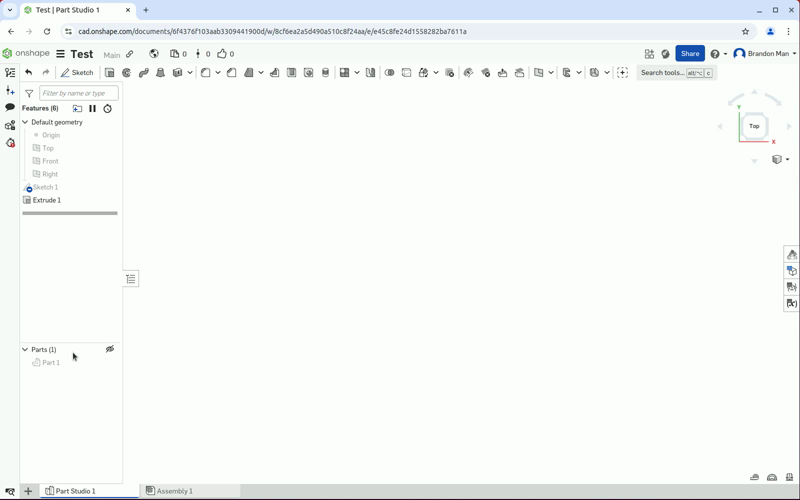
key(up)
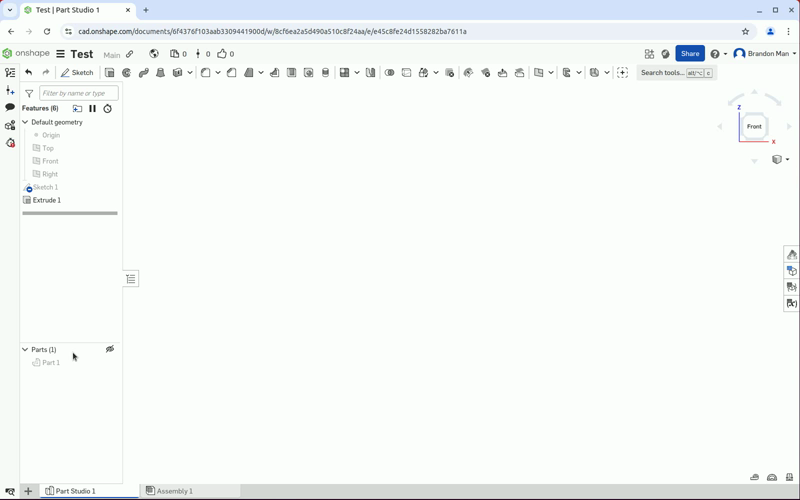
key_up(shift)
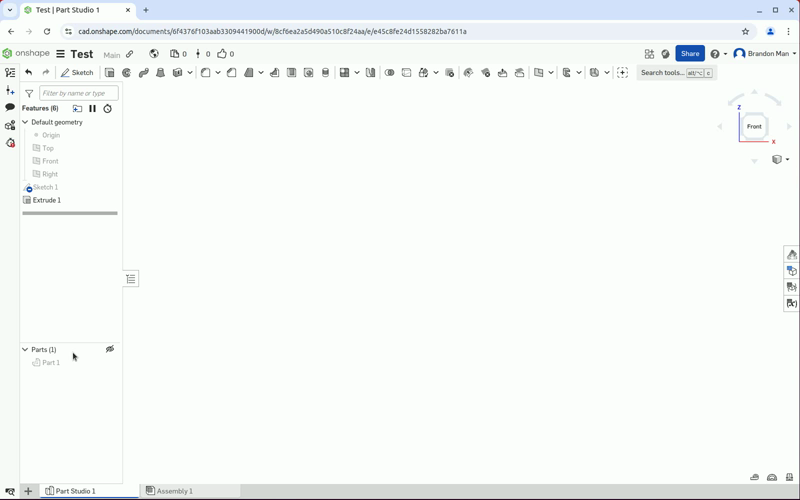
key(space)
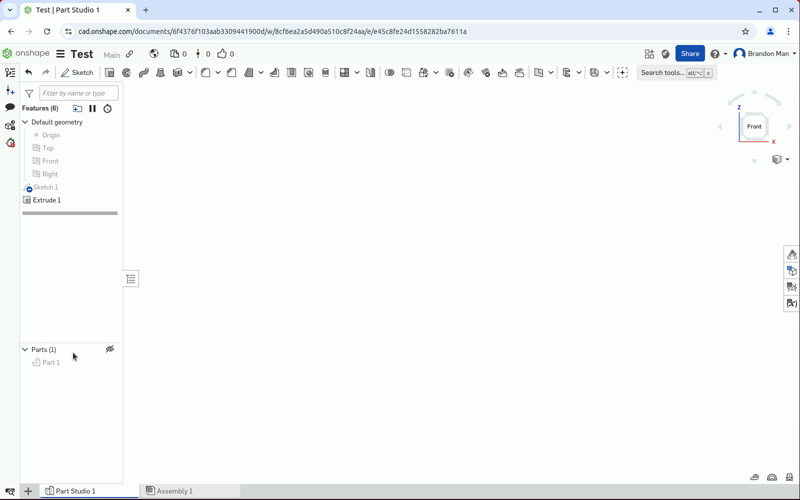
key_down(shift)
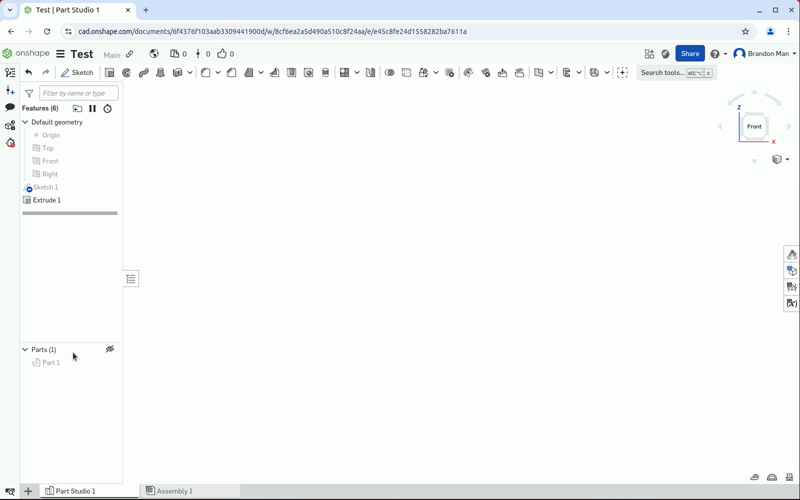
key(left)
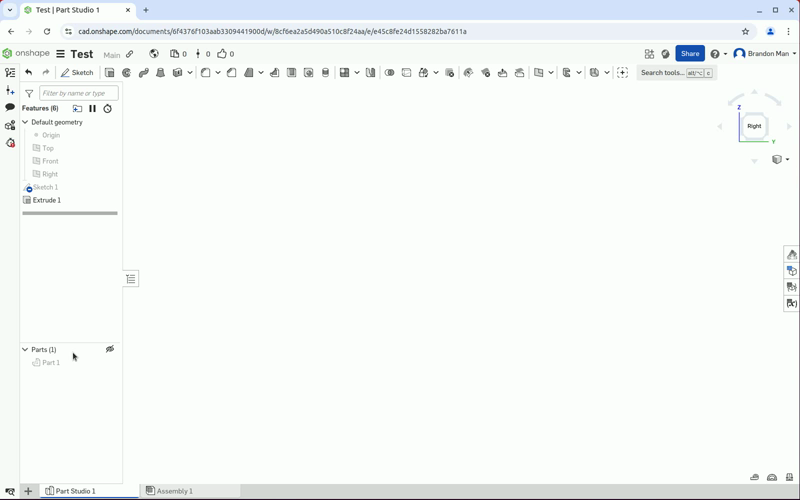
key_up(shift)
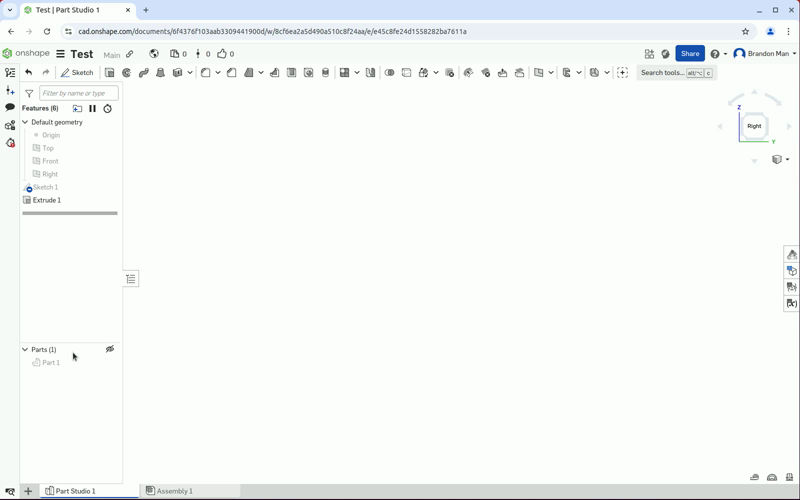
mouse_move(73, 352)
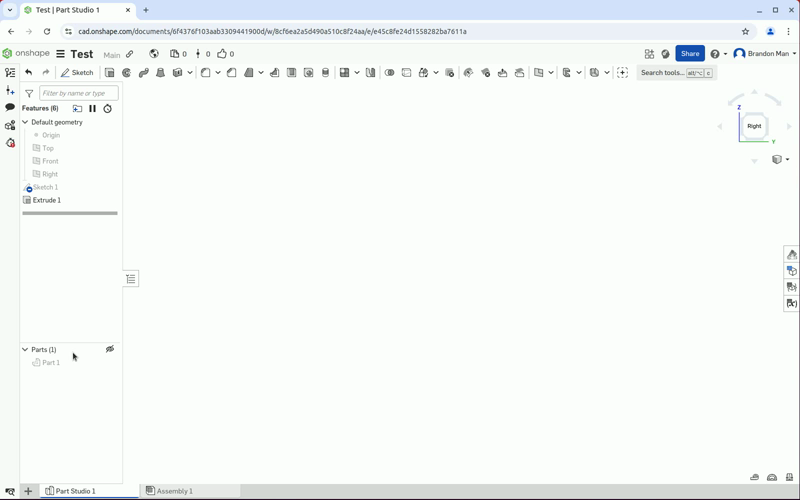
key(shift+y)
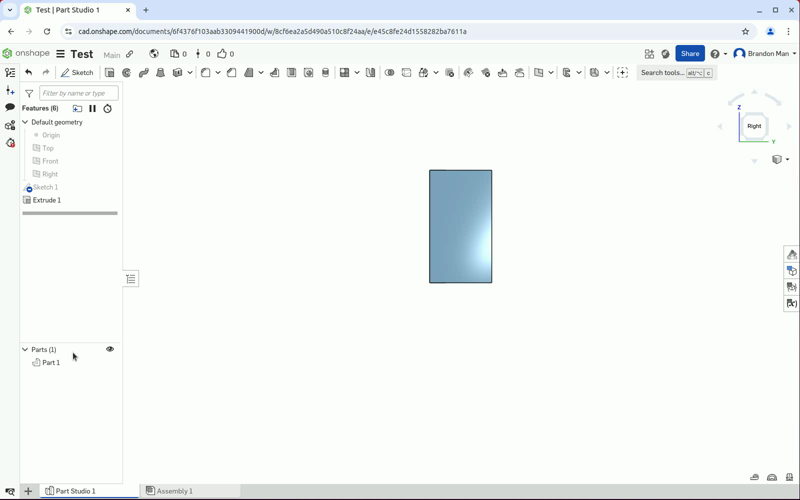
mouse_move(541, 75)
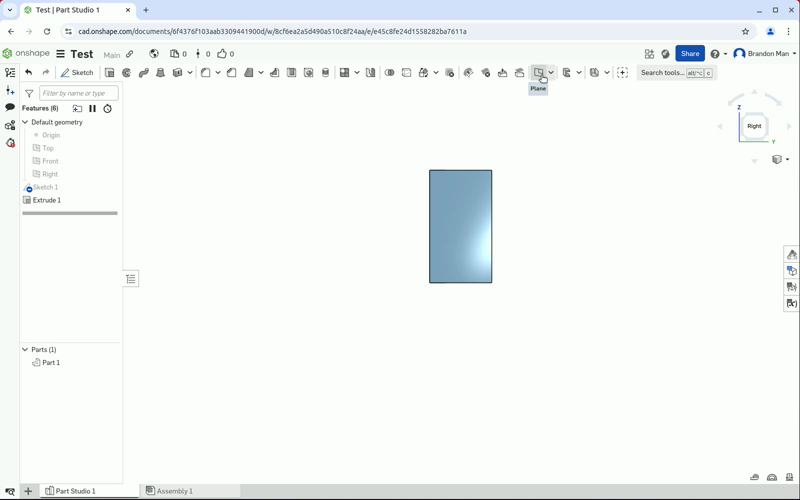
click(541, 75)
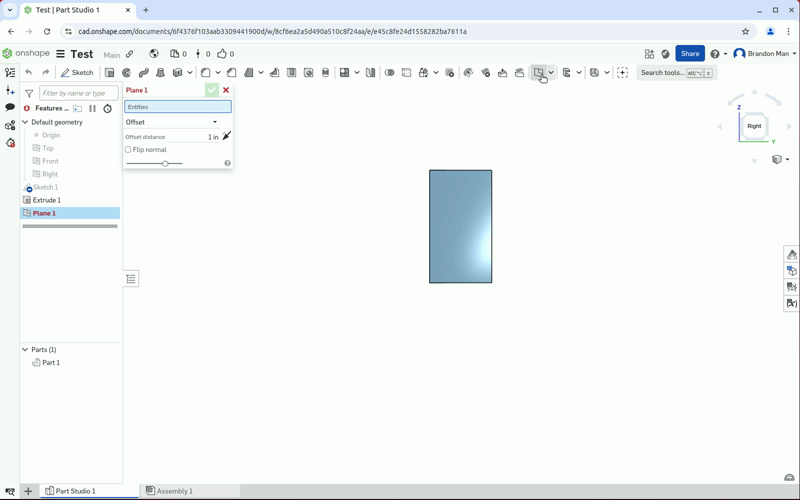
mouse_move(73, 176)
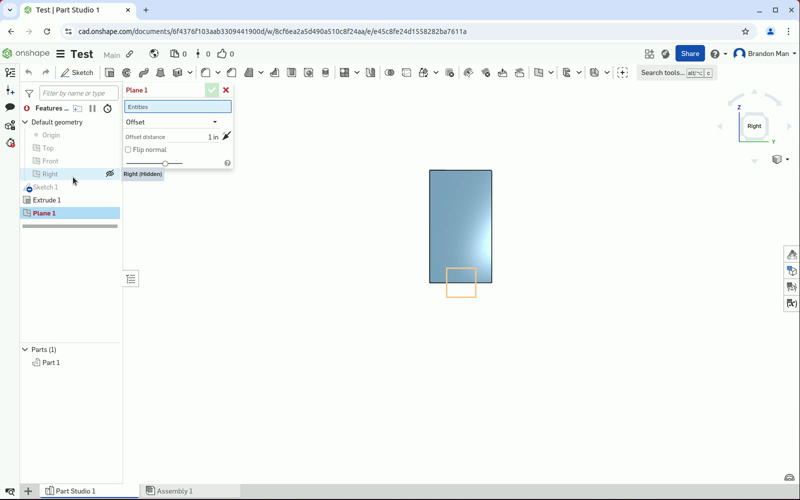
click(73, 176)
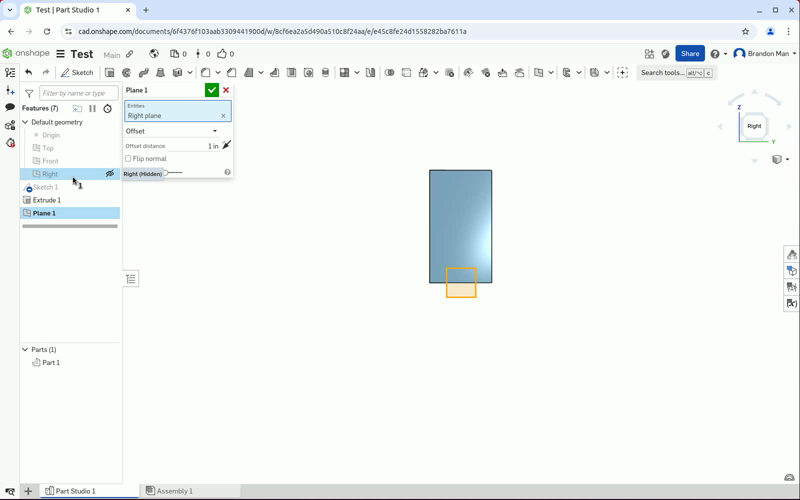
key(tab, 2)
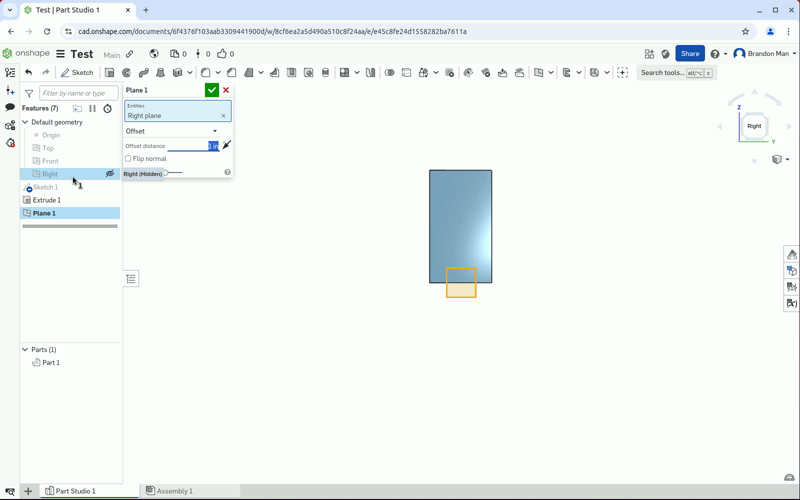
text(7.21)
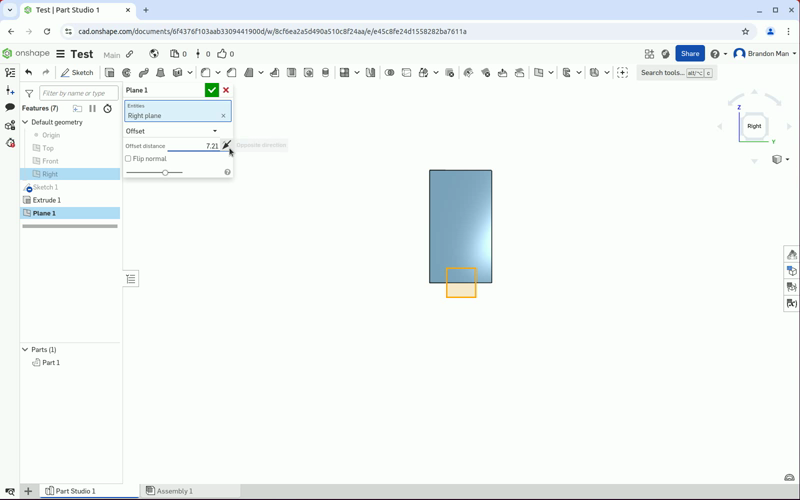
mouse_move(229, 147)
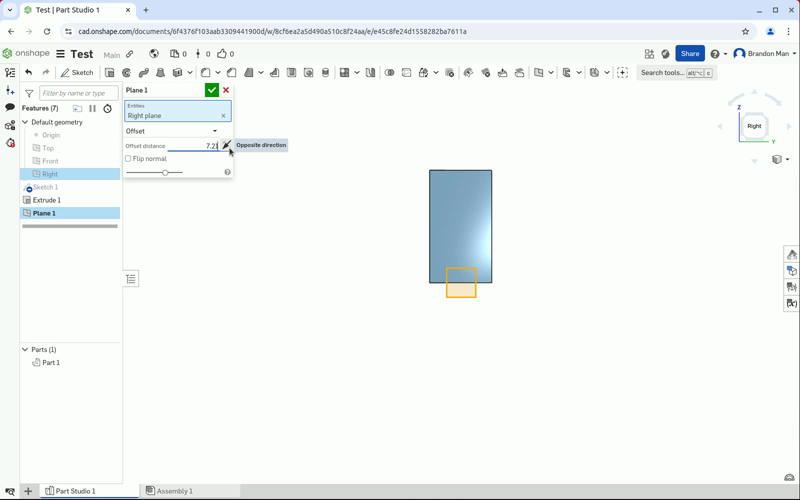
click(229, 147)
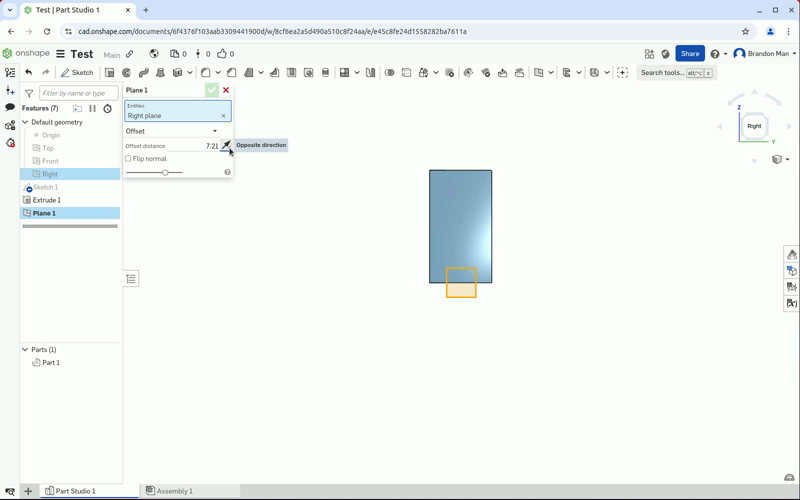
key(enter, 2)
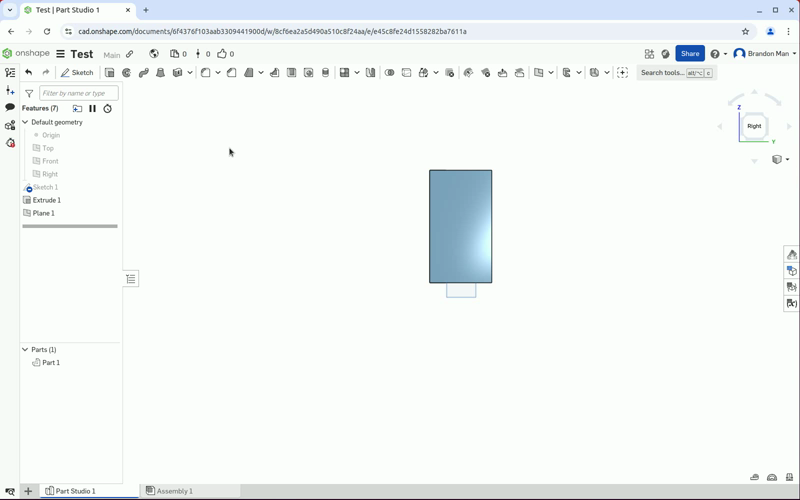
key(shift+s)
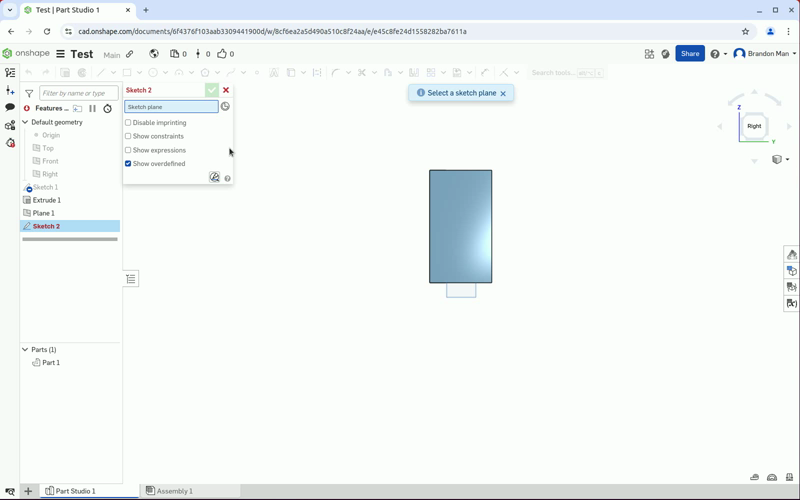
mouse_move(73, 215)
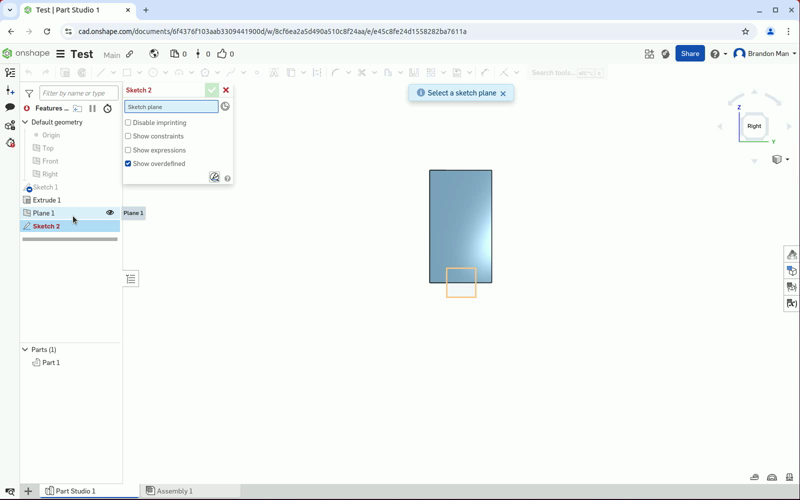
click(73, 215)
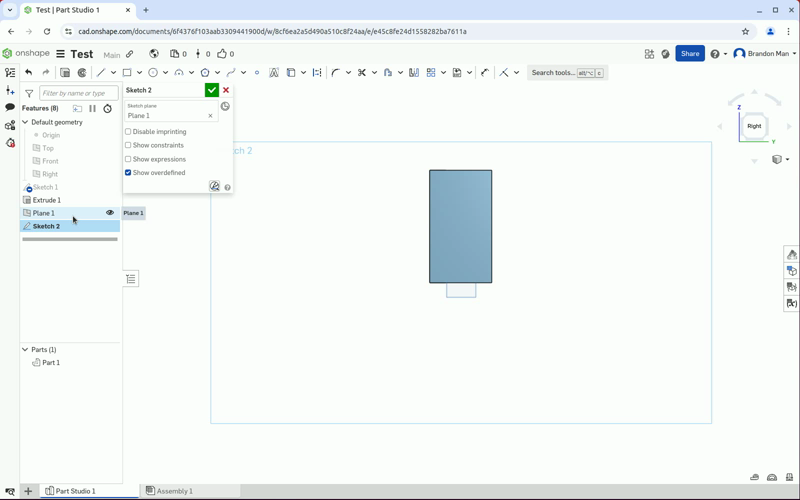
mouse_move(73, 352)
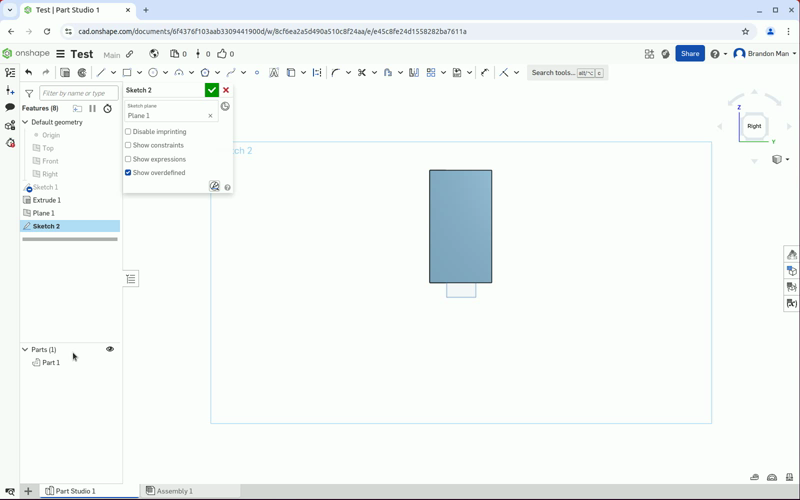
key(y)
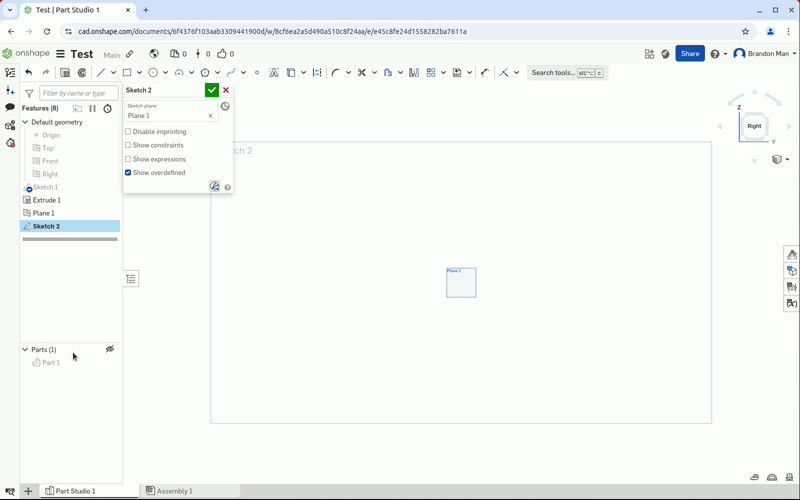
key(l)
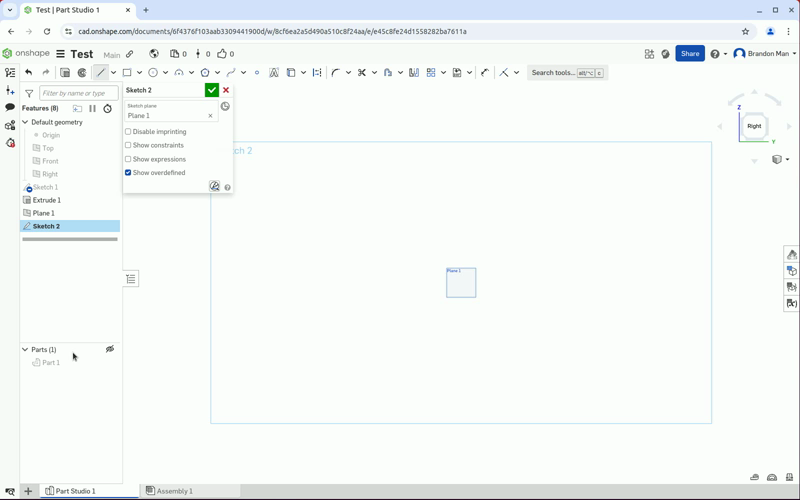
key_down(shift)
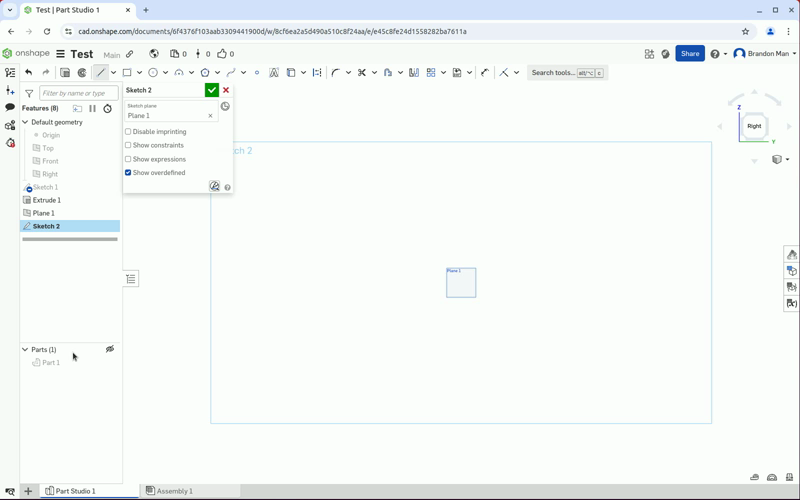
mouse_move(429, 258)
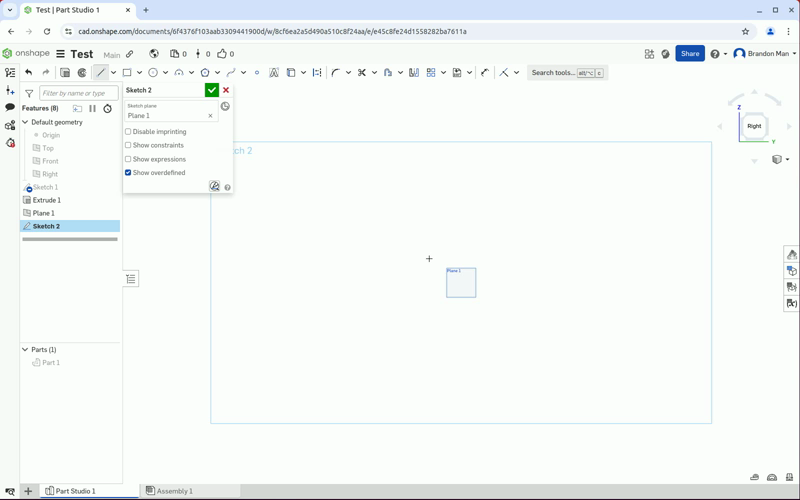
click(429, 258)
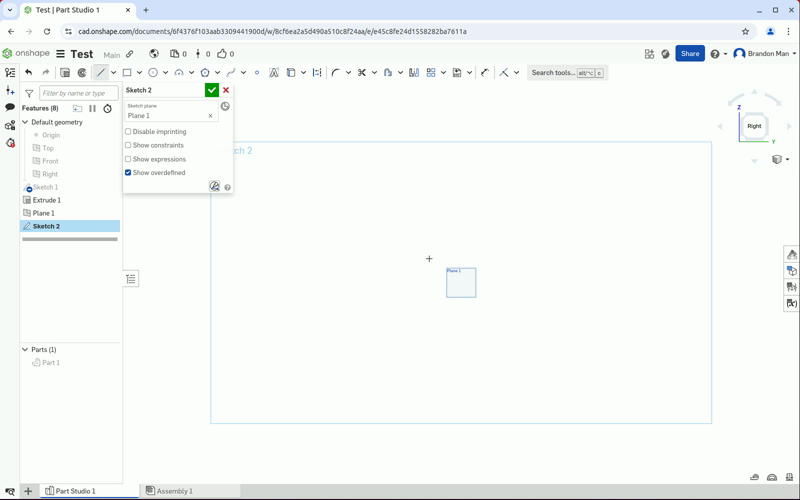
key_up(shift)
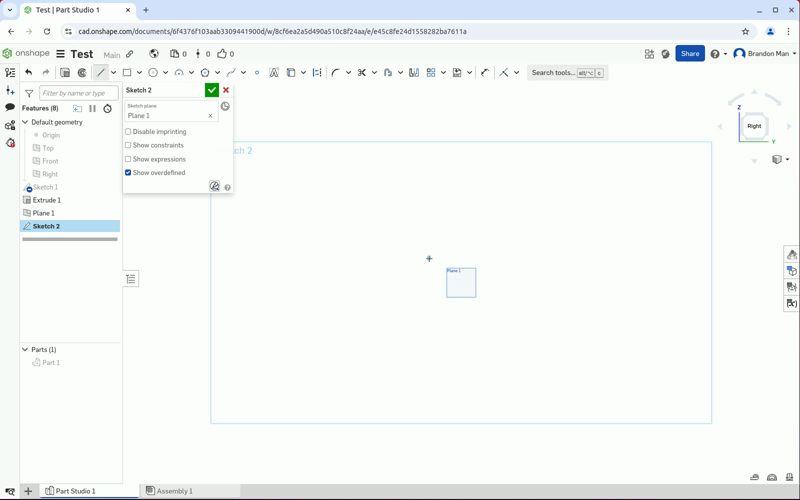
key_down(shift)
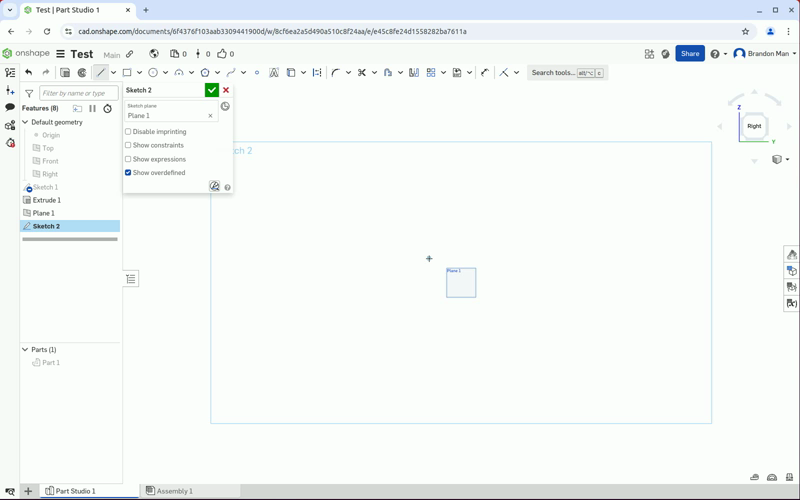
mouse_move(459, 258)
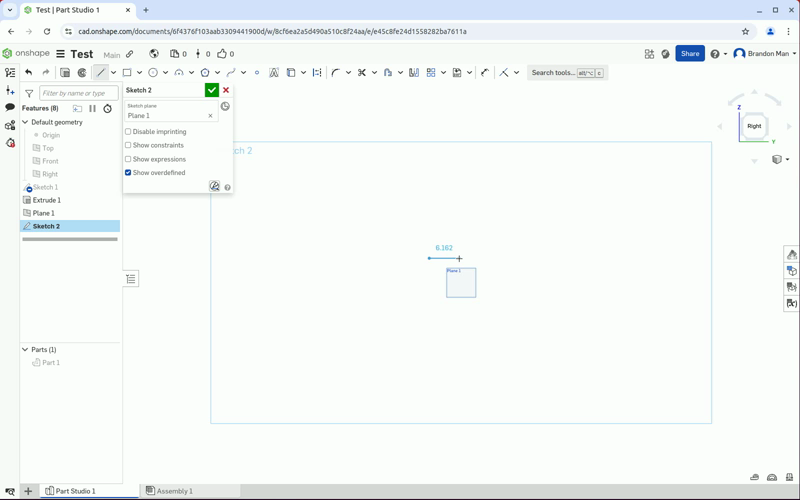
mouse_move(454, 258)
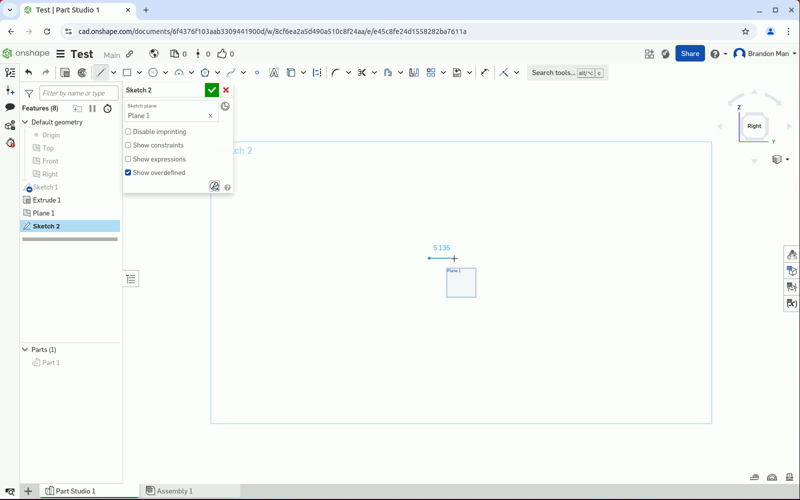
click(454, 258)
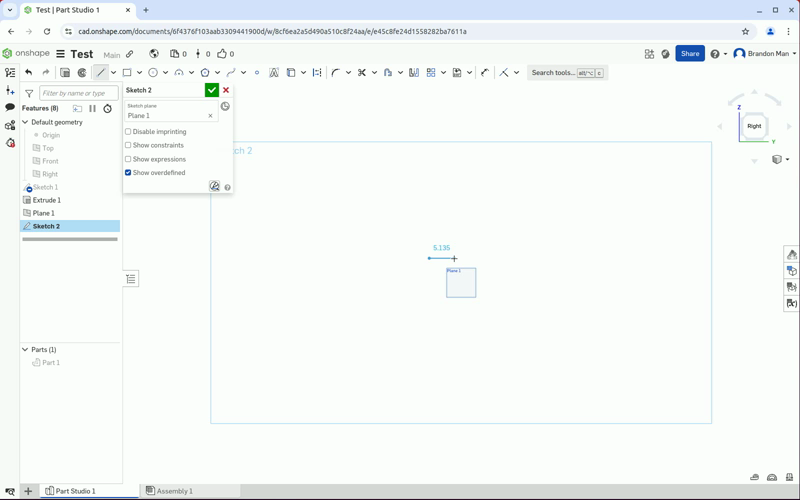
key_up(shift)
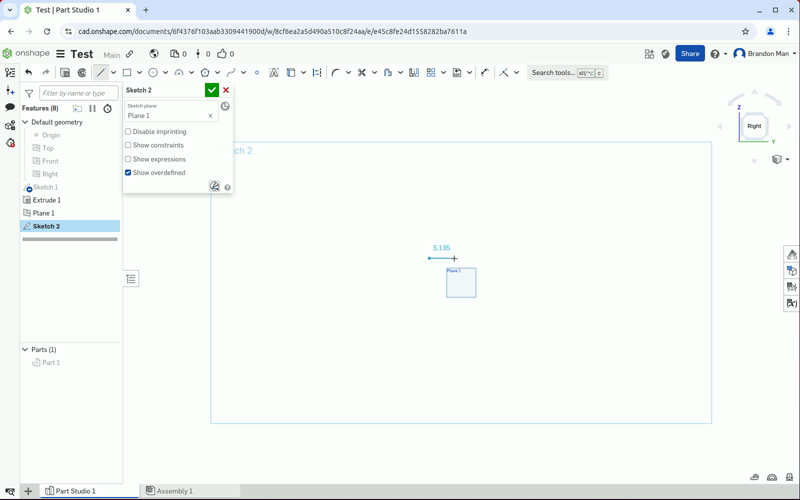
key_down(shift)
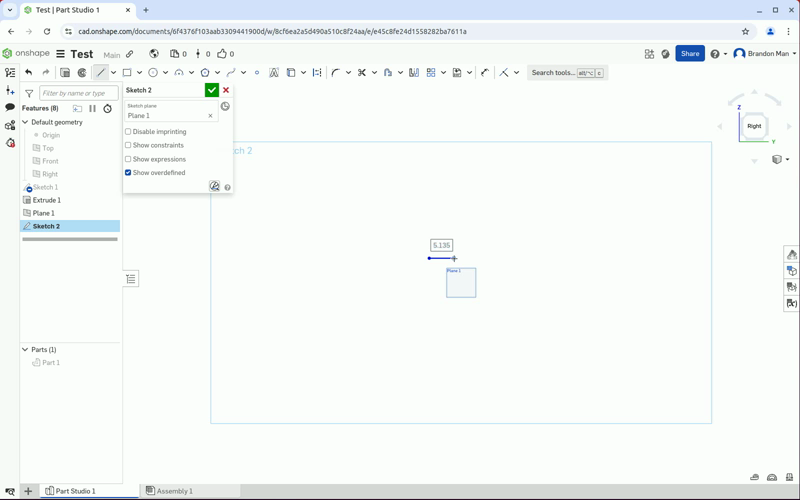
mouse_move(454, 195)
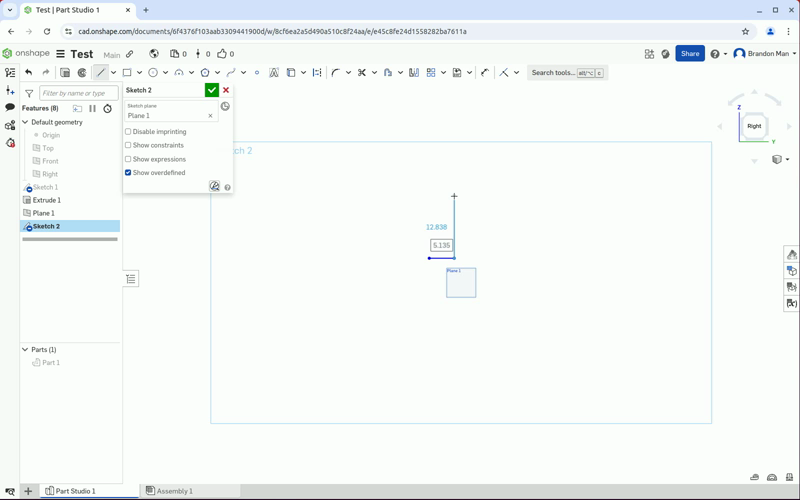
click(454, 195)
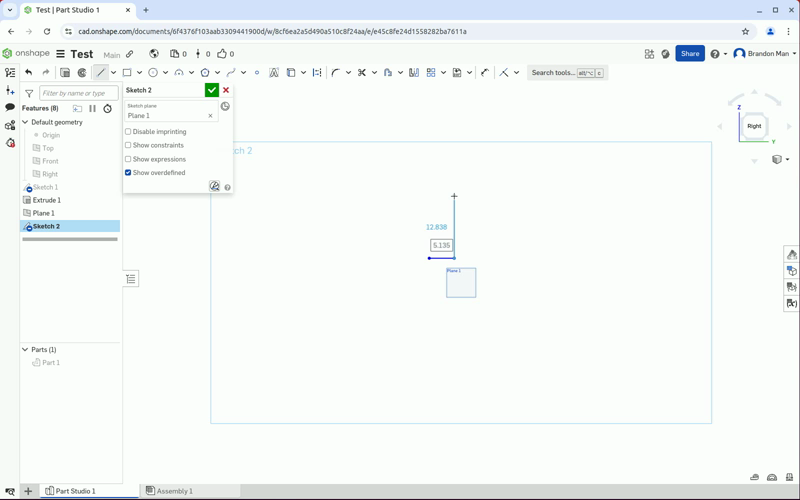
key_up(shift)
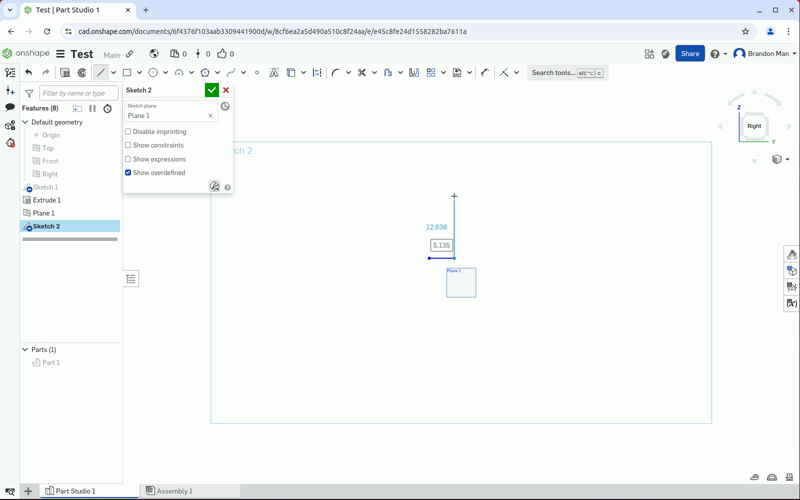
key_down(shift)
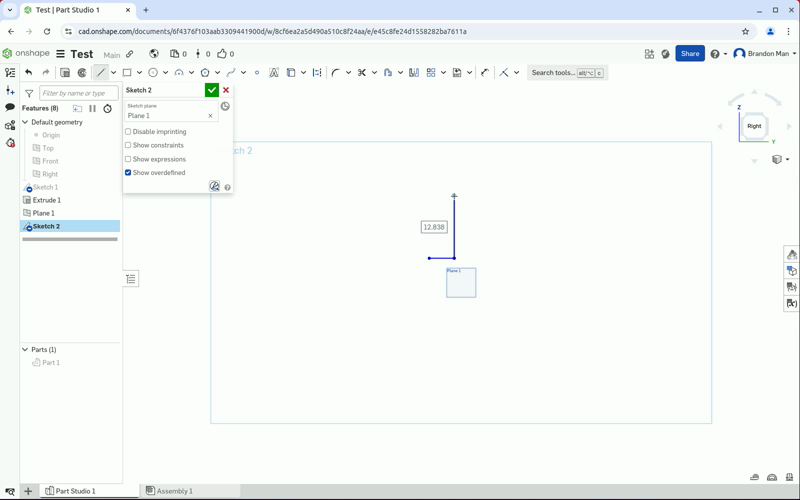
mouse_move(484, 195)
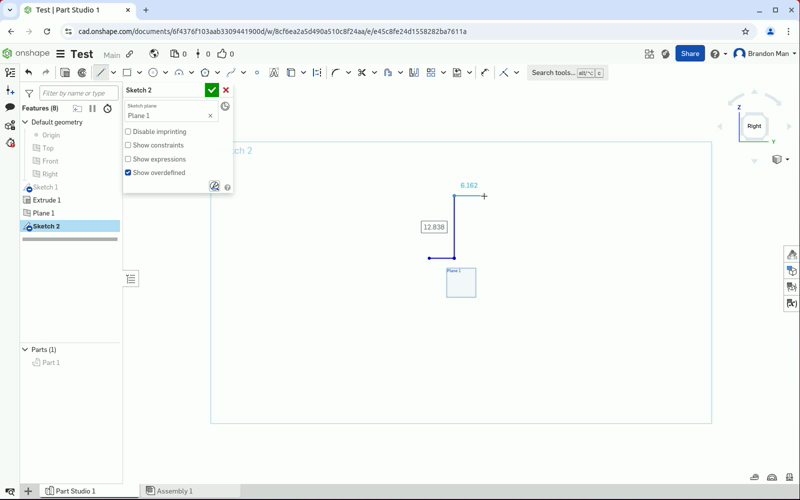
mouse_move(429, 195)
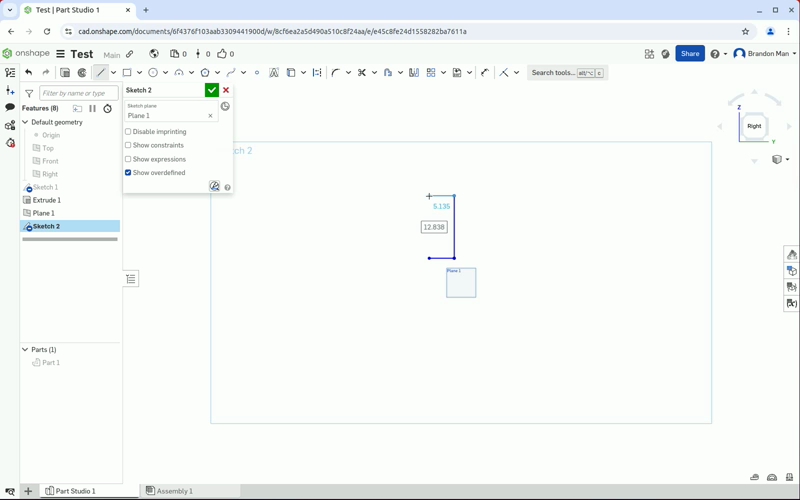
click(429, 195)
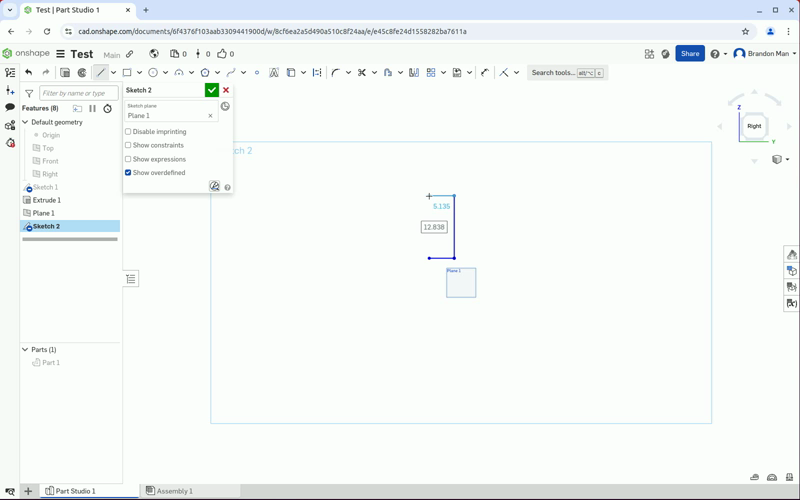
key_up(shift)
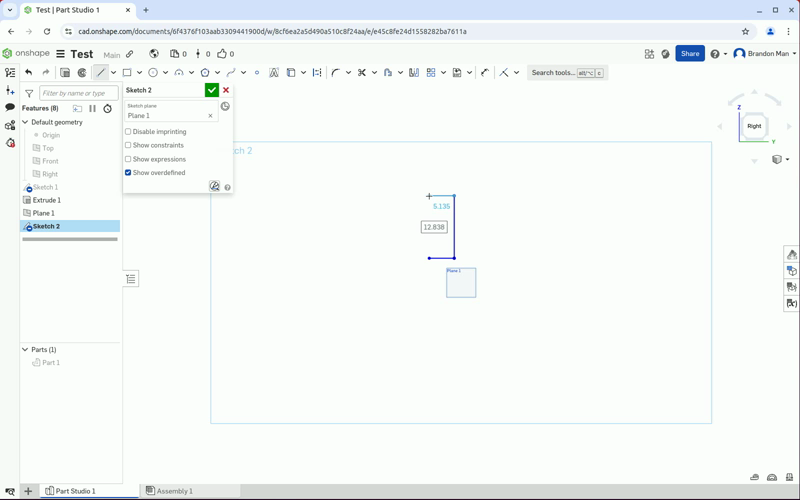
key_down(shift)
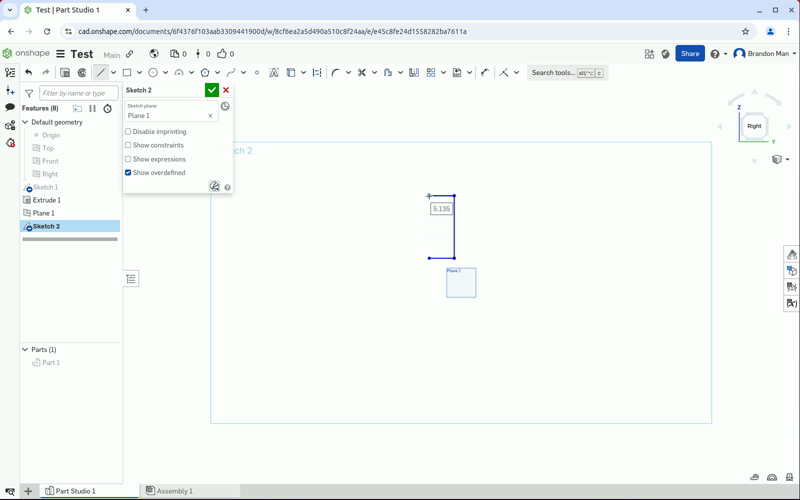
mouse_move(429, 258)
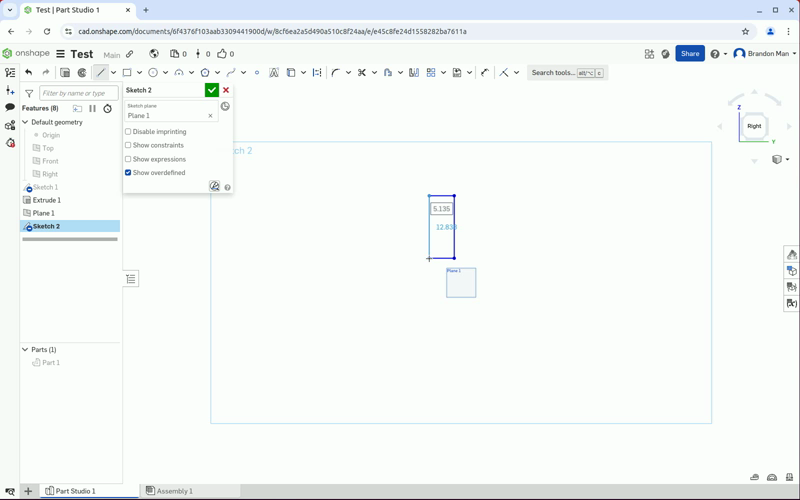
key_up(shift)
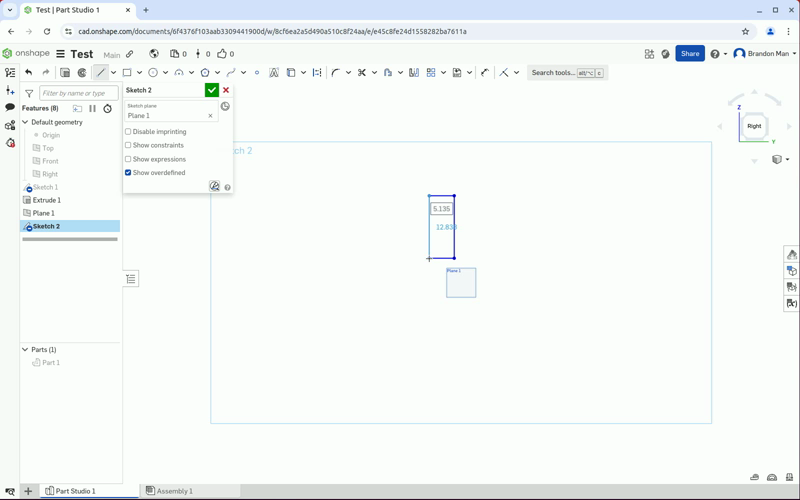
click(429, 258)
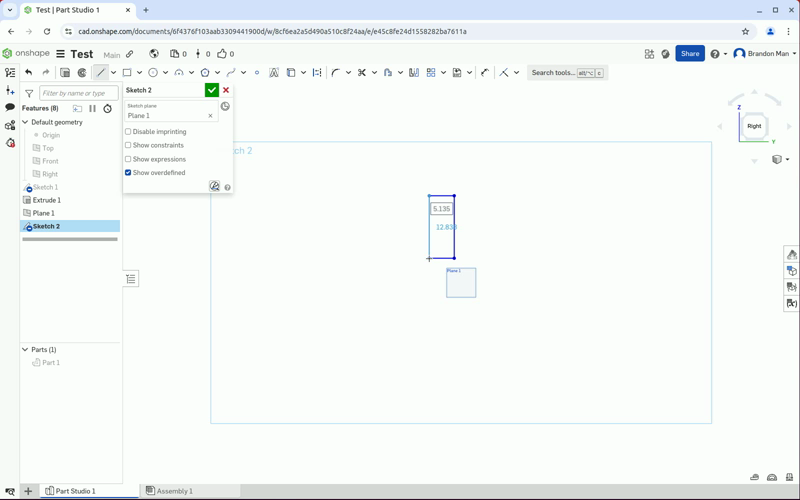
key(esc)
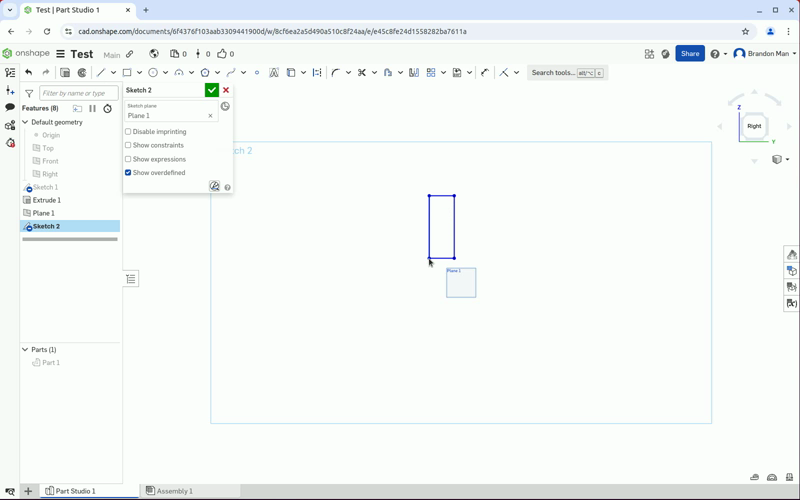
mouse_move(432, 223)
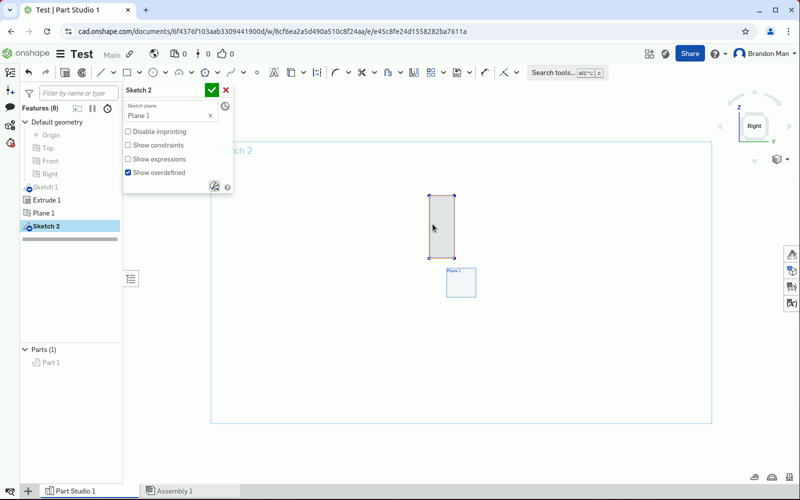
scroll(6)
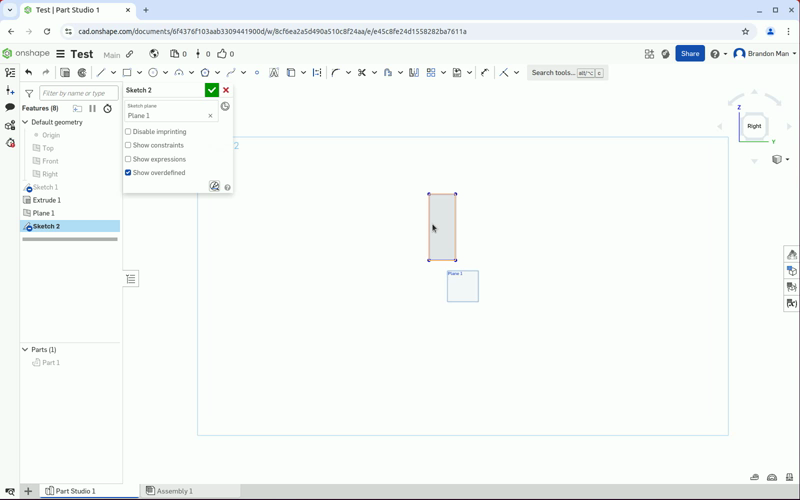
scroll(6)
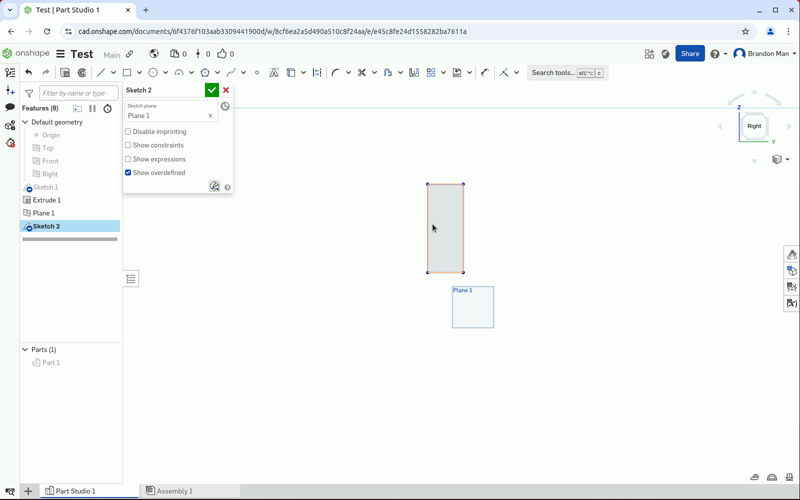
scroll(6)
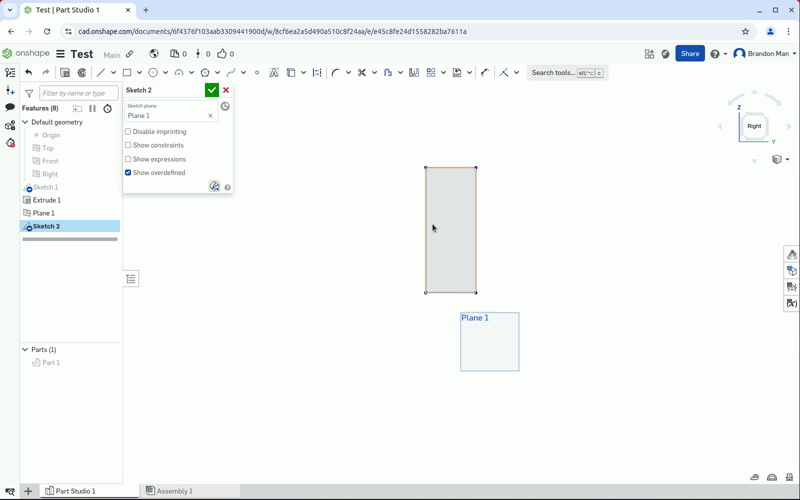
scroll(6)
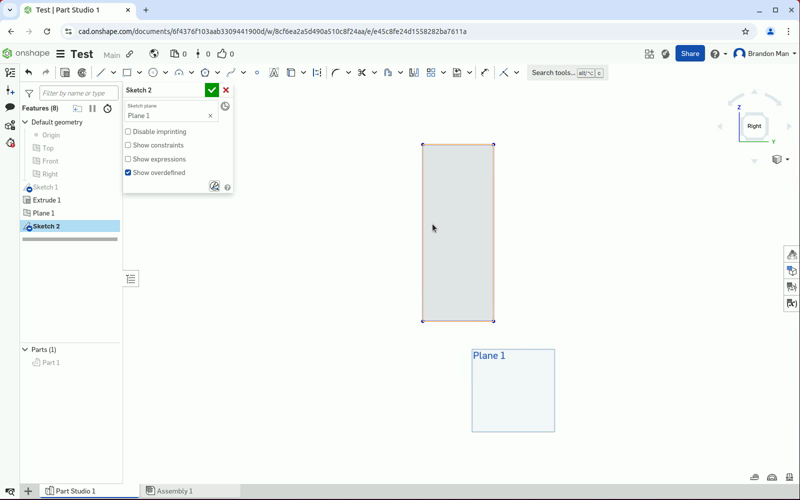
scroll(6)
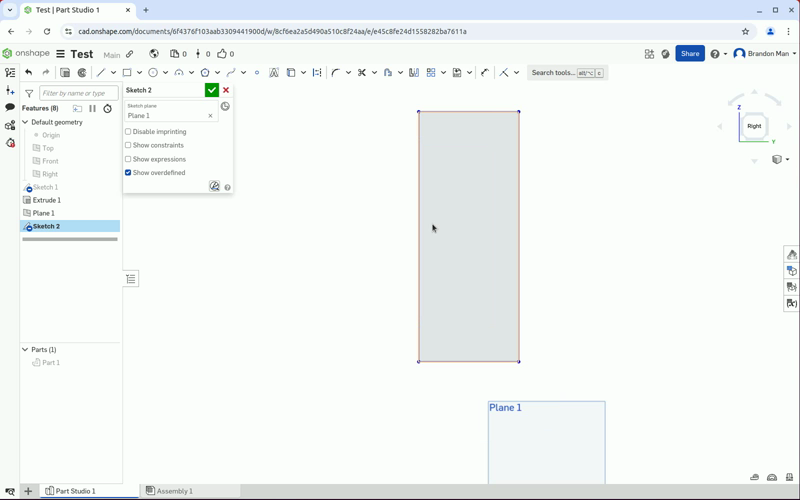
scroll(6)
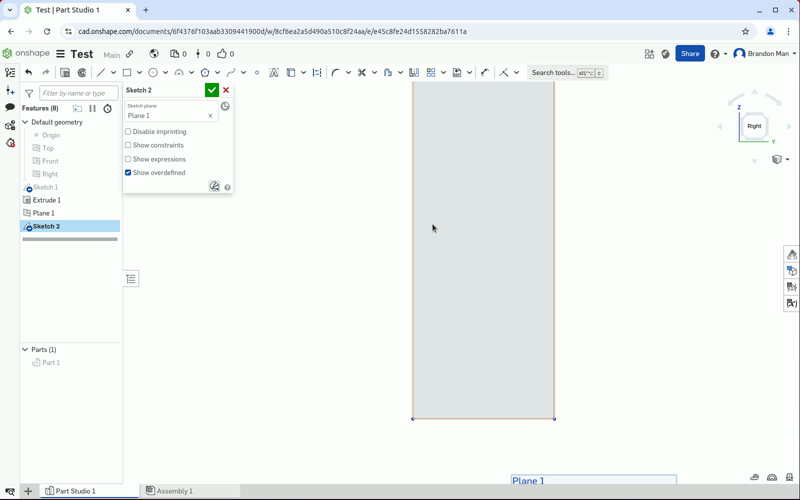
scroll(6)
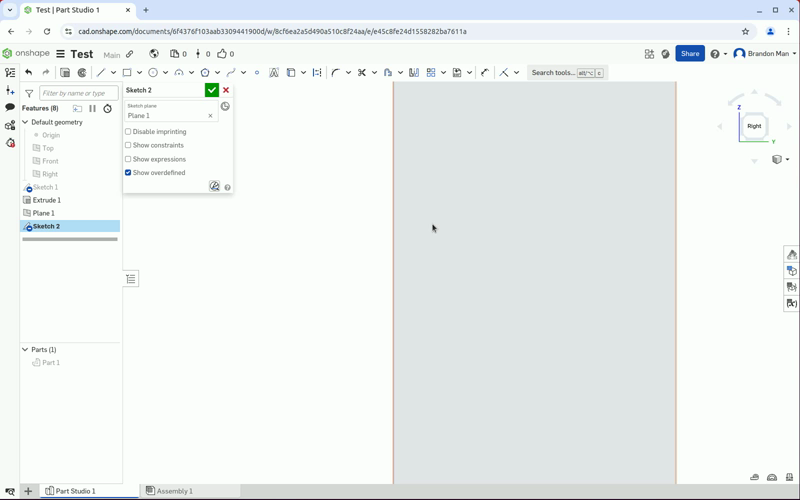
click(432, 223)
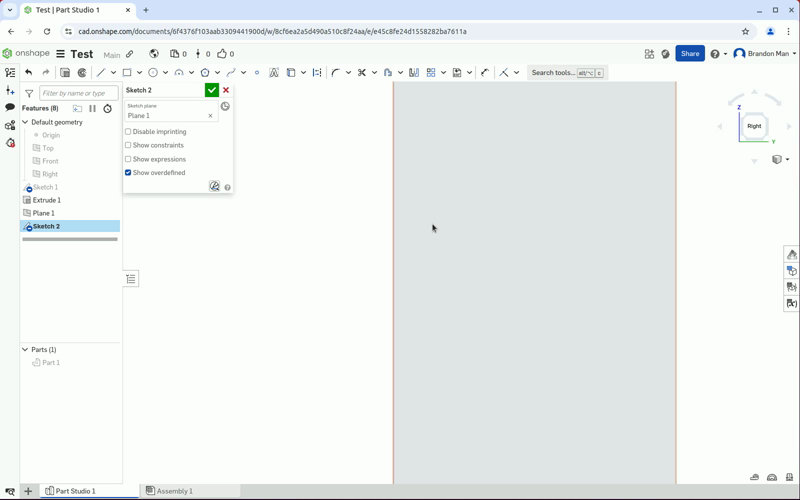
scroll(-6)
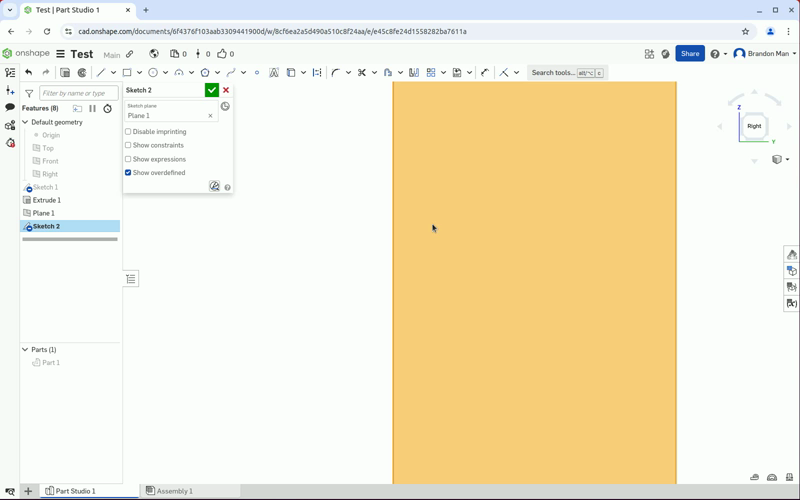
scroll(-6)
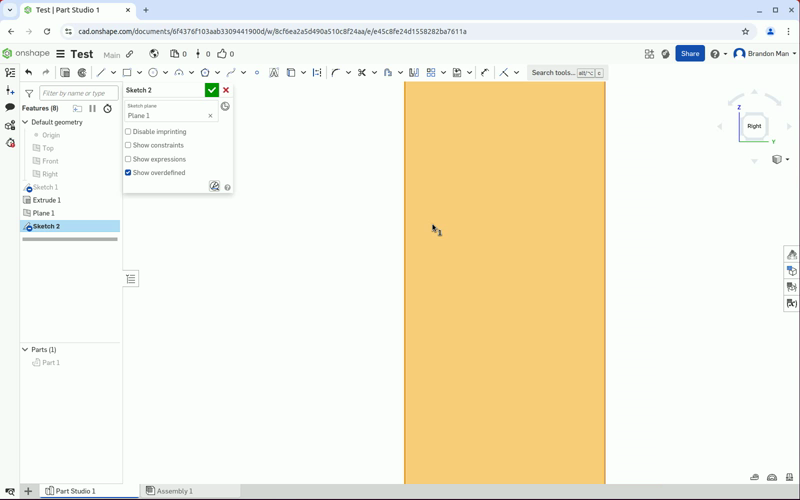
scroll(-6)
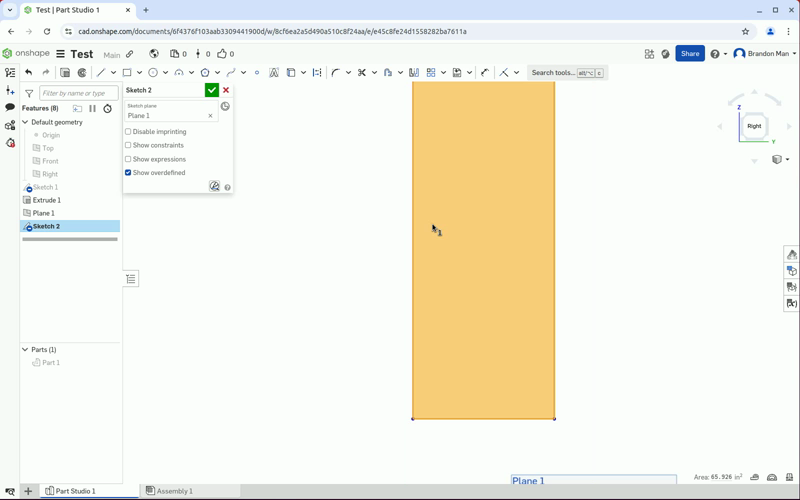
scroll(-6)
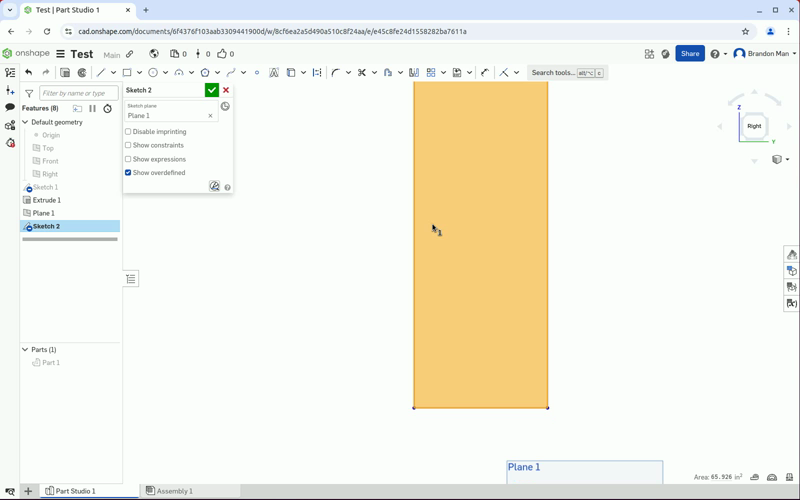
scroll(-6)
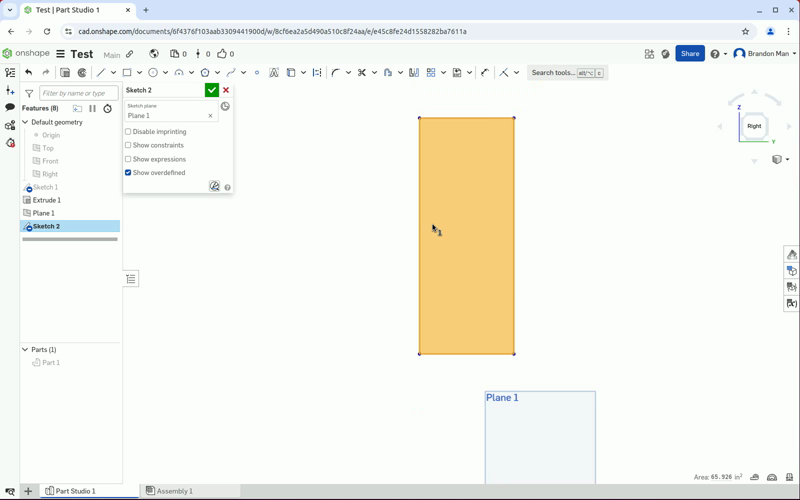
scroll(-6)
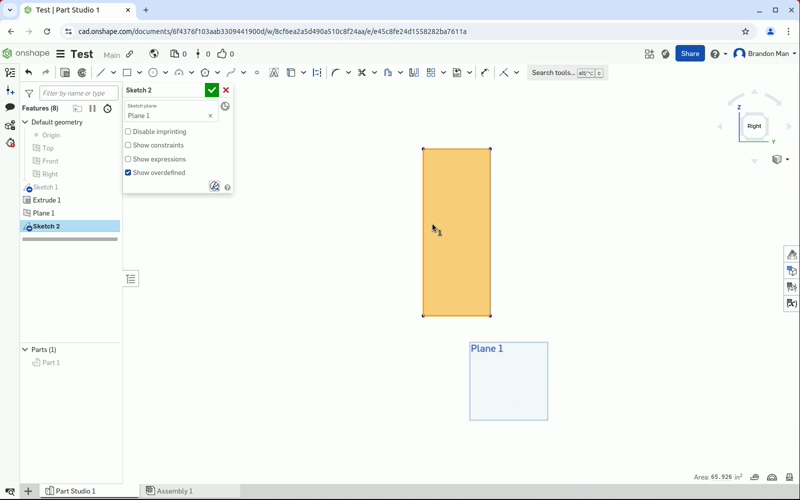
scroll(-6)
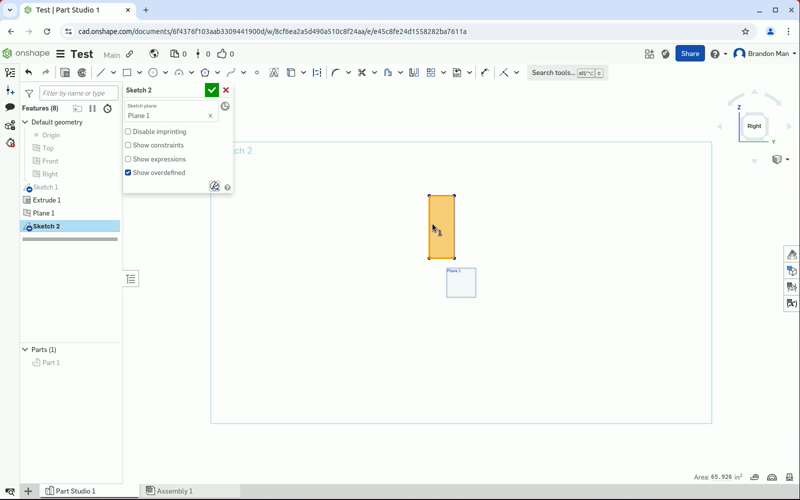
mouse_move(73, 352)
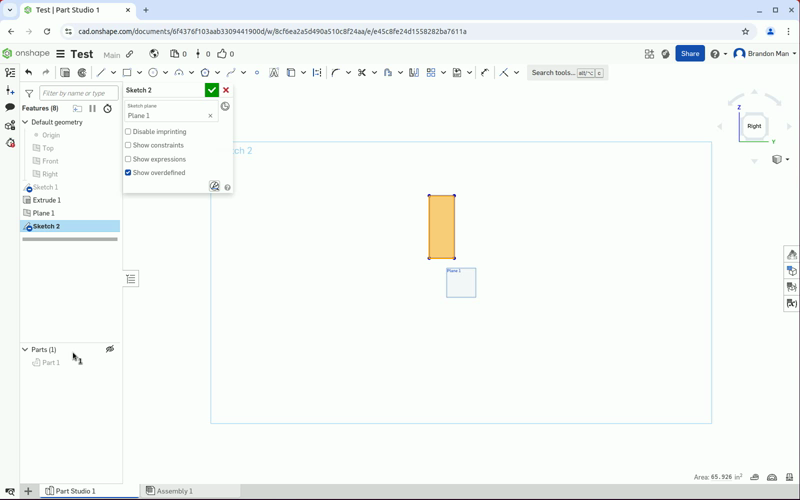
key(shift+y)
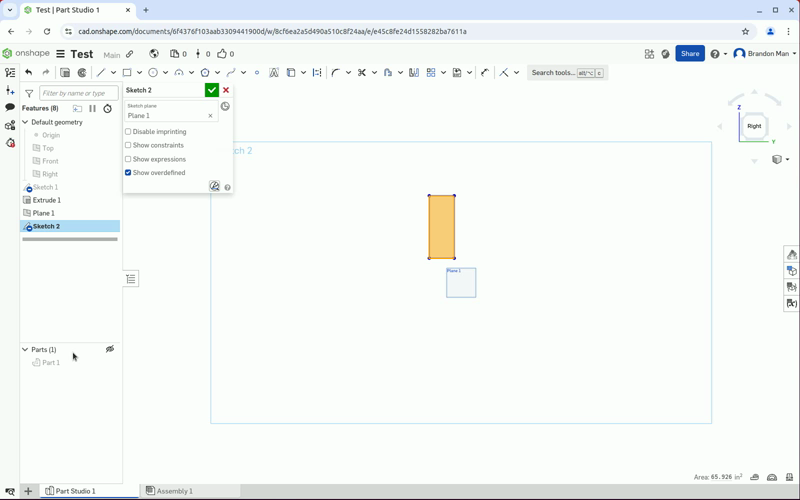
key(shift+e)
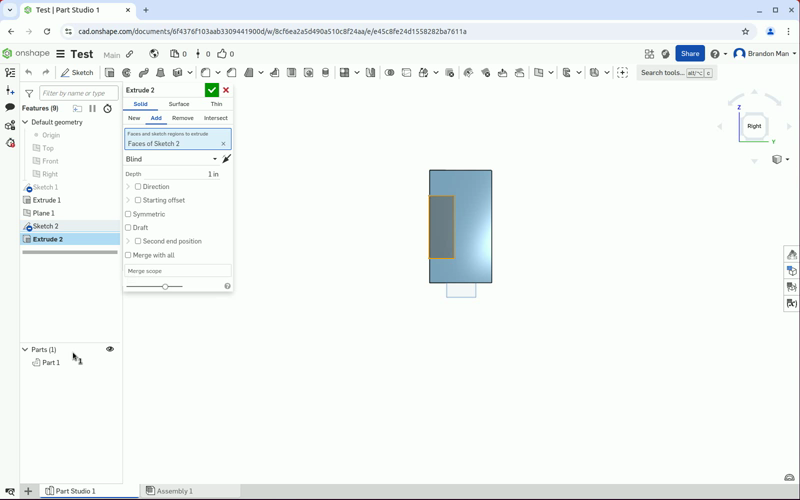
mouse_move(143, 106)
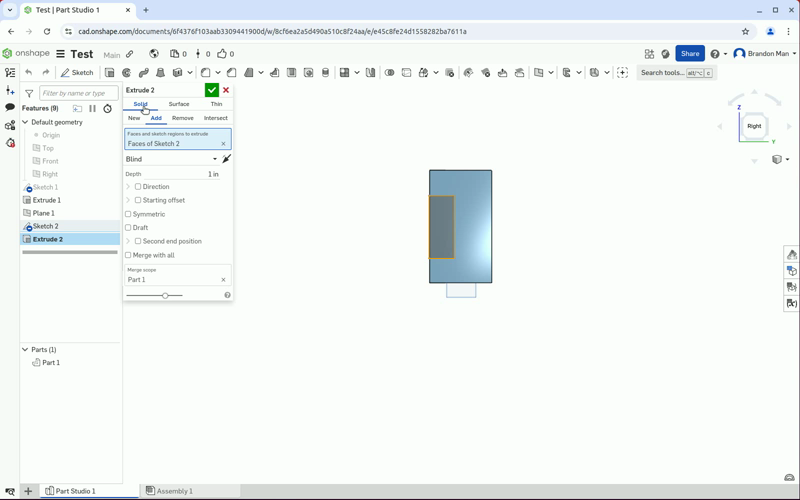
click(143, 106)
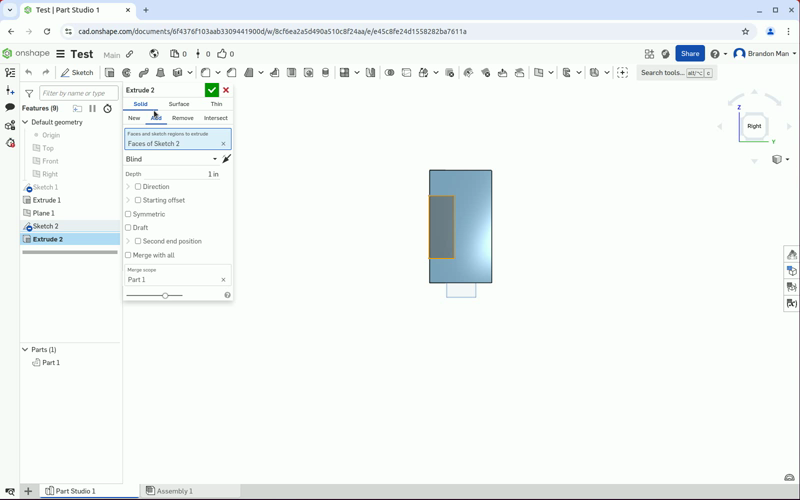
mouse_move(186, 120)
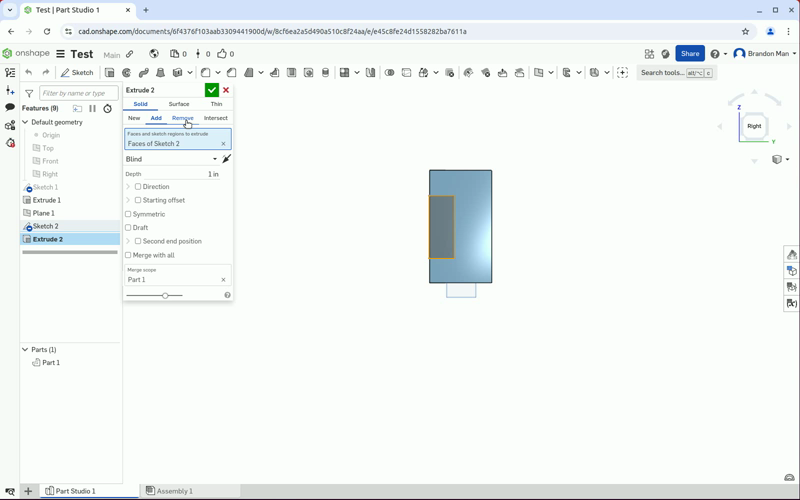
click(186, 120)
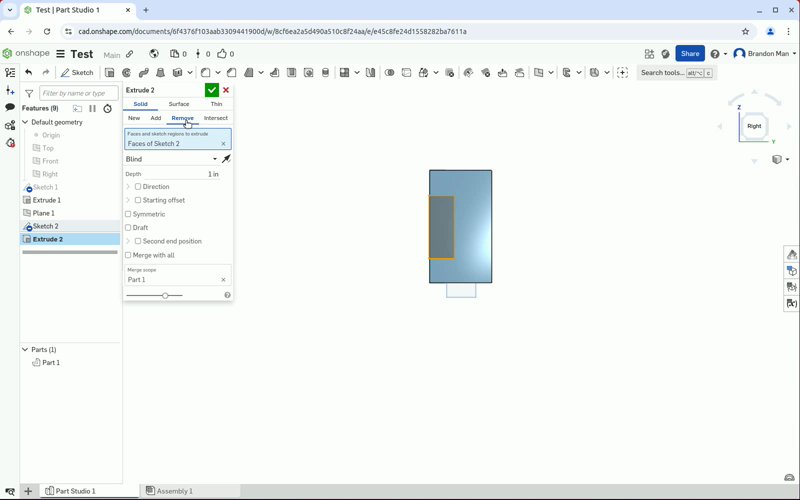
key(tab, 4)
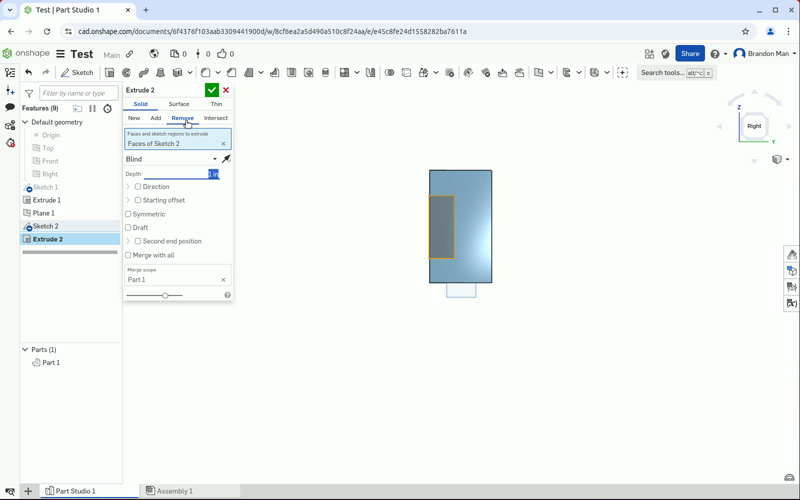
text(7.221)
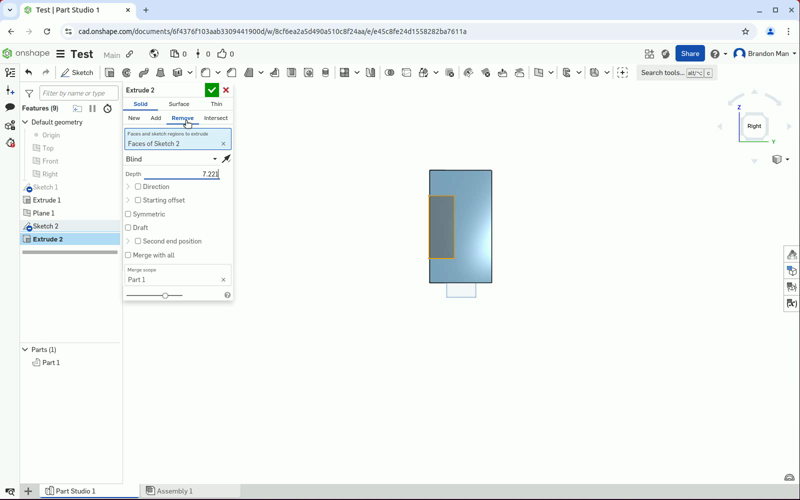
key(tab, 6)
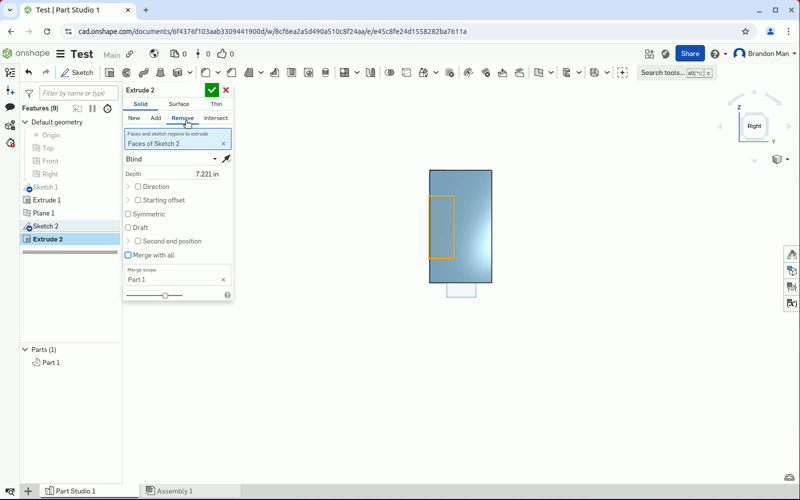
key(space)
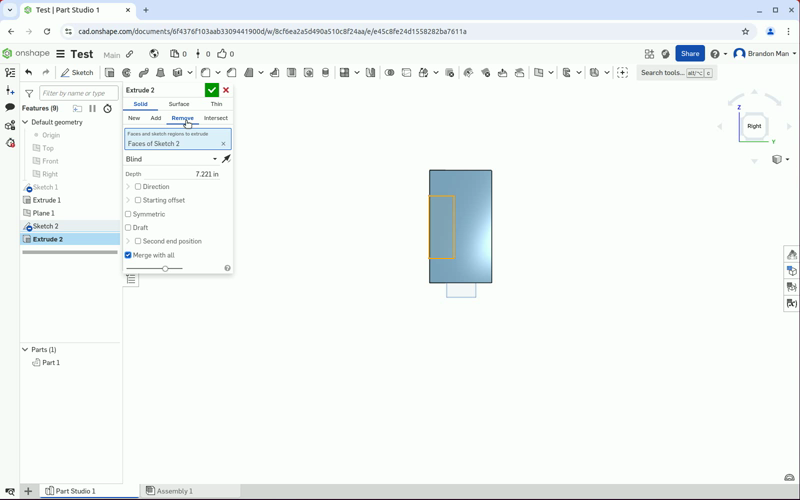
key(enter)
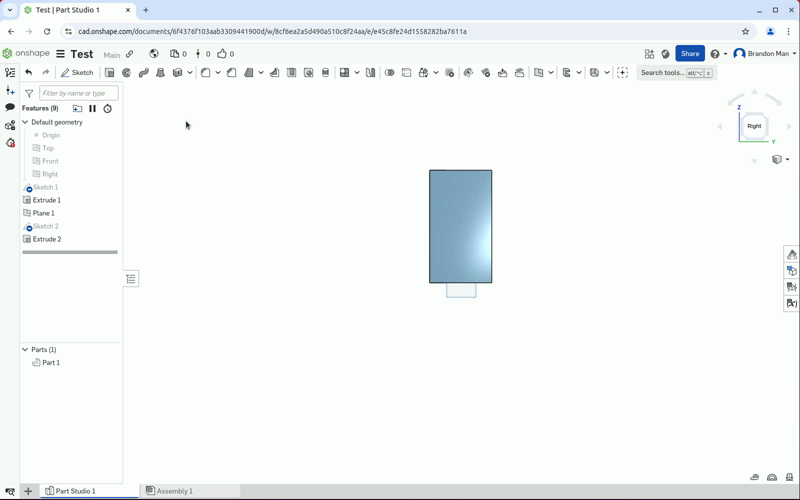
key(shift+h)
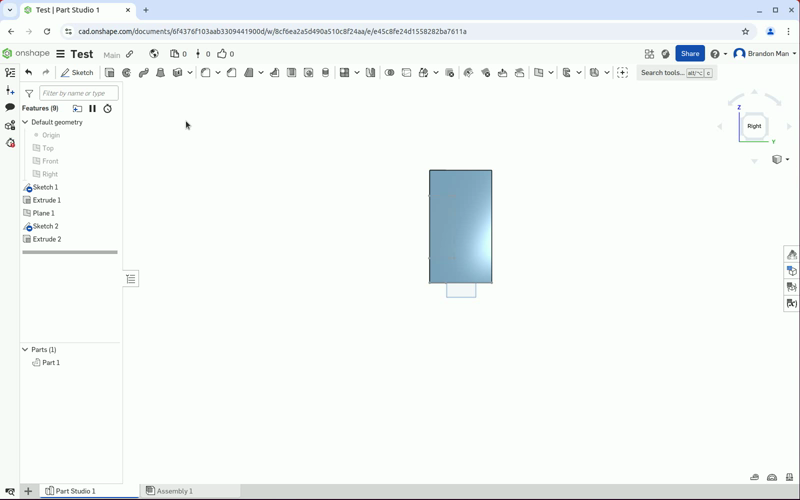
key(shift+h)
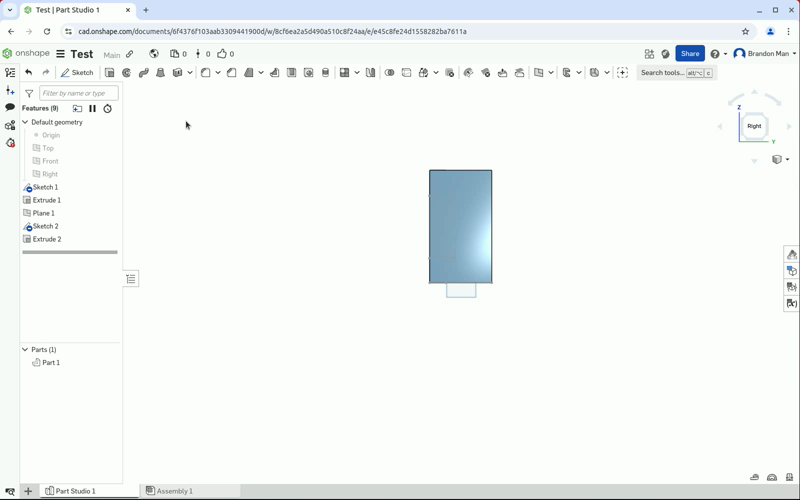
key(shift+7)
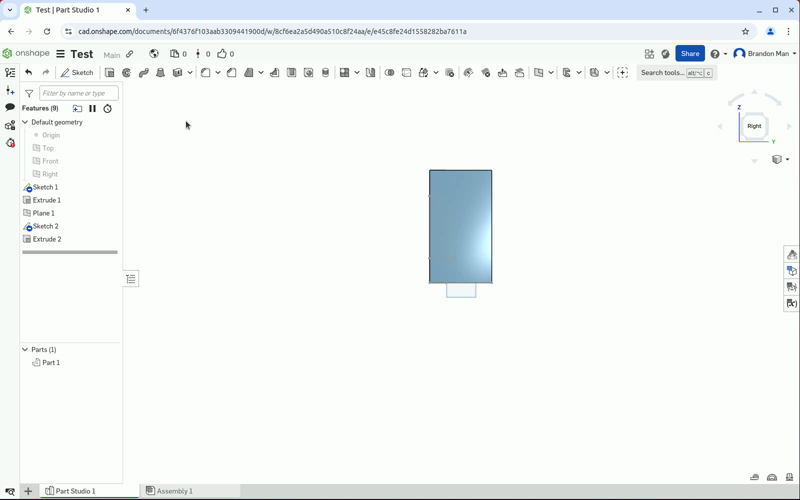
key(right, 2)
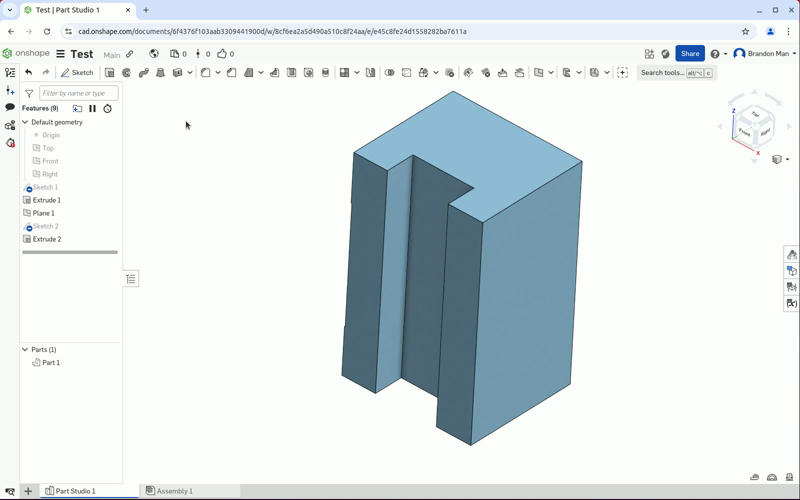
key(down, 2)
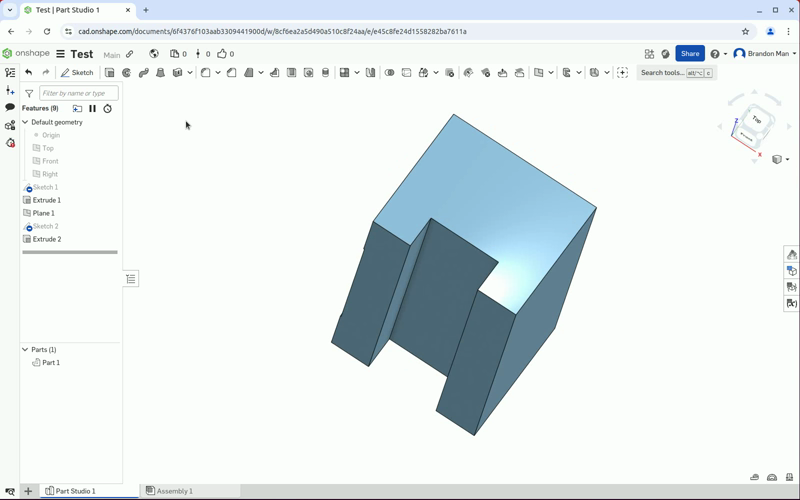
key(up, 2)
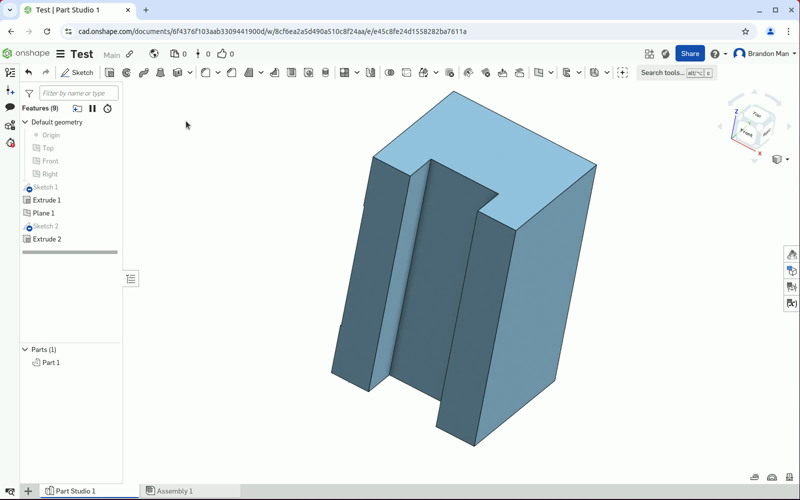
key(left, 2)
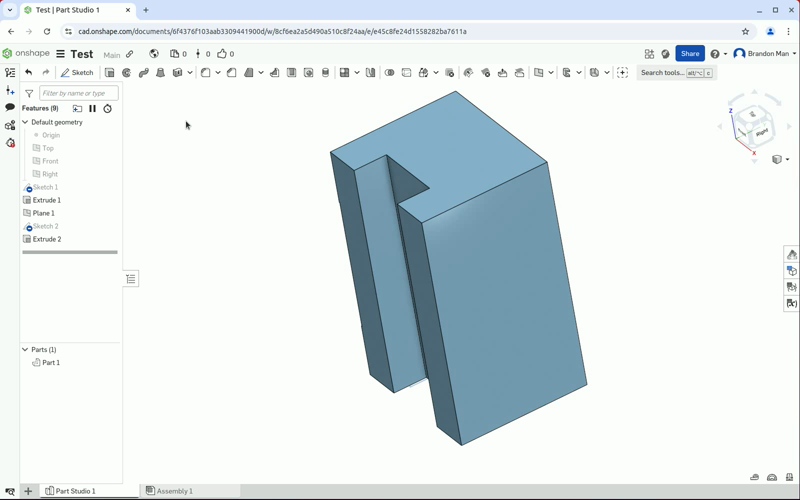
mouse_move(73, 189)
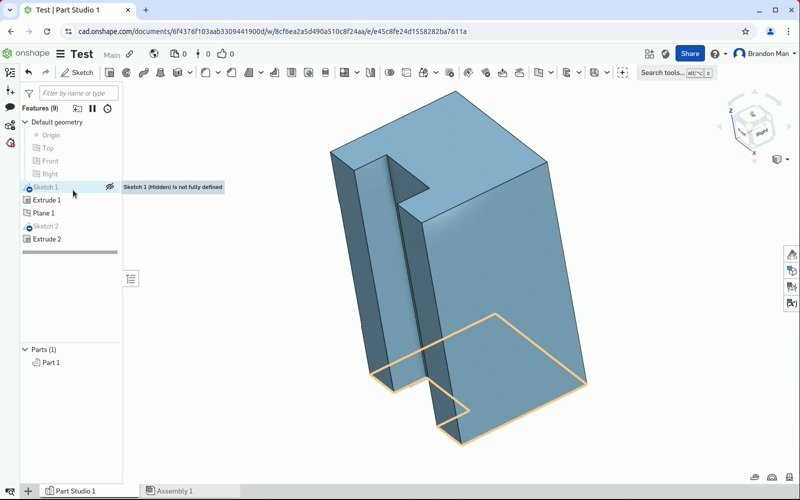
click(73, 189)